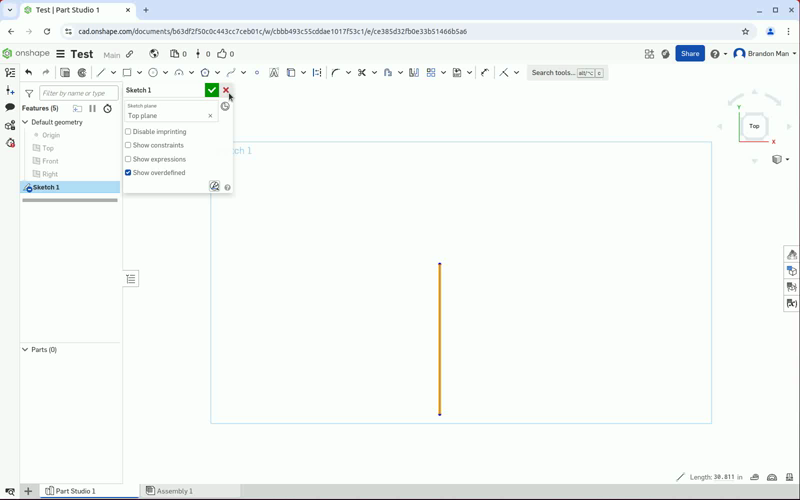
key(shift+h)
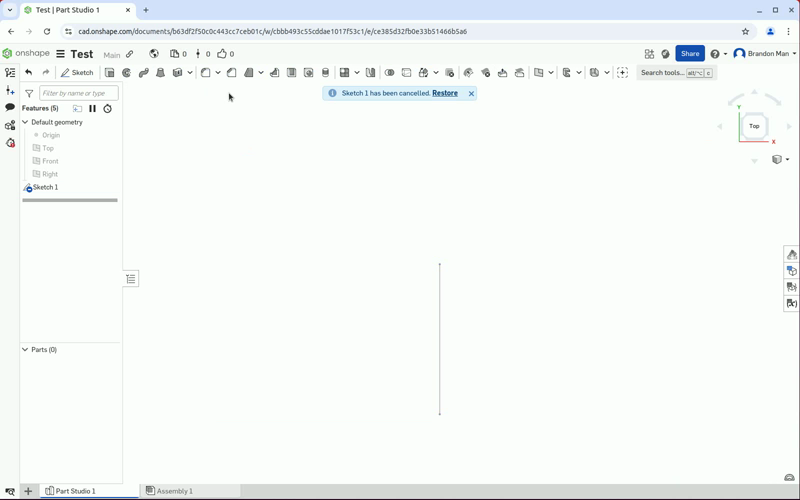
key(shift+s)
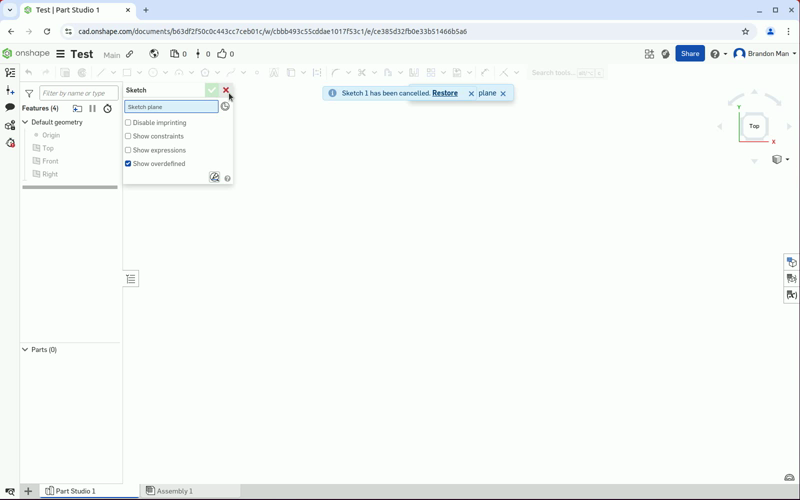
mouse_move(73, 150)
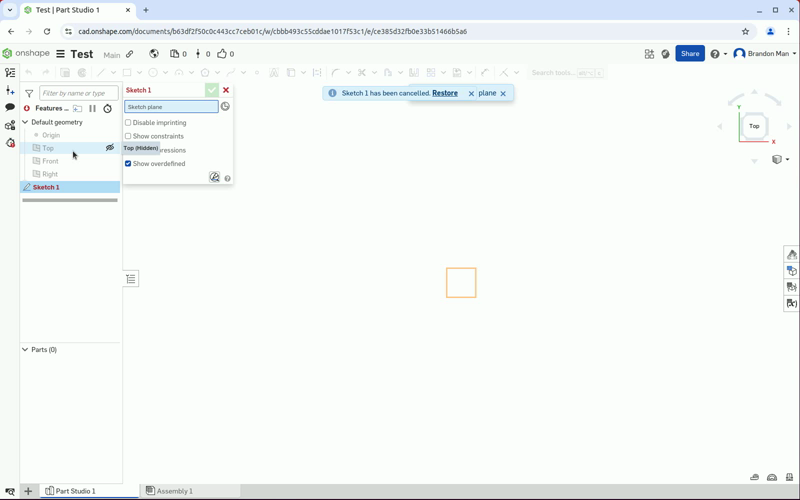
click(73, 150)
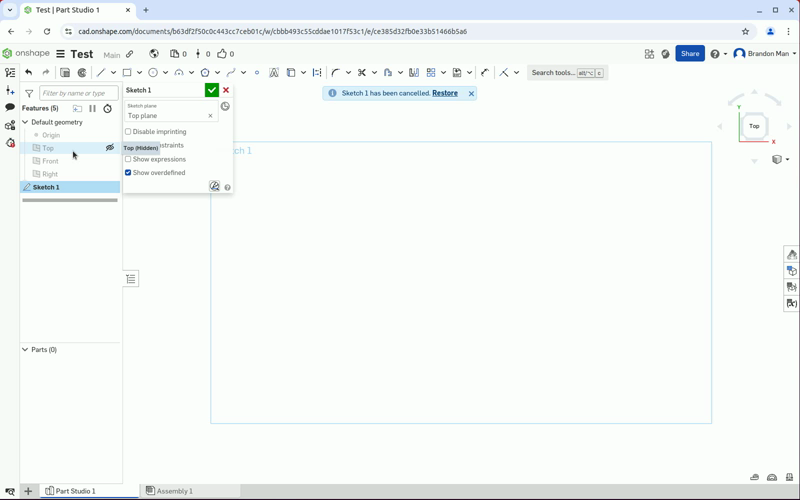
mouse_move(73, 352)
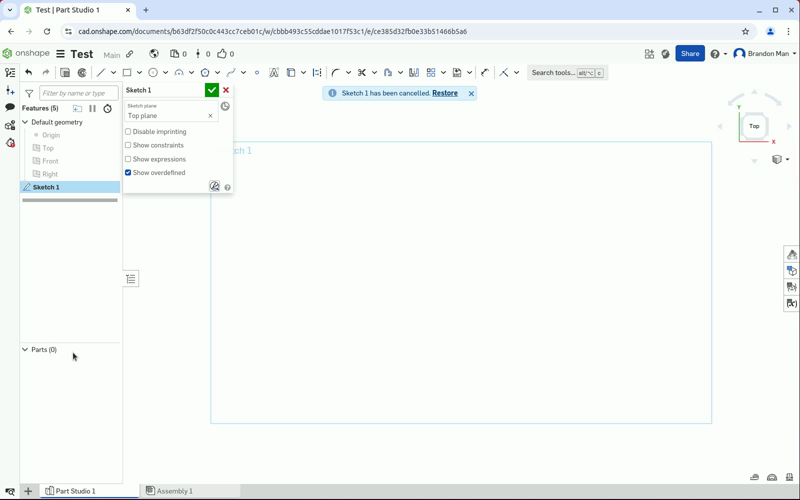
key(y)
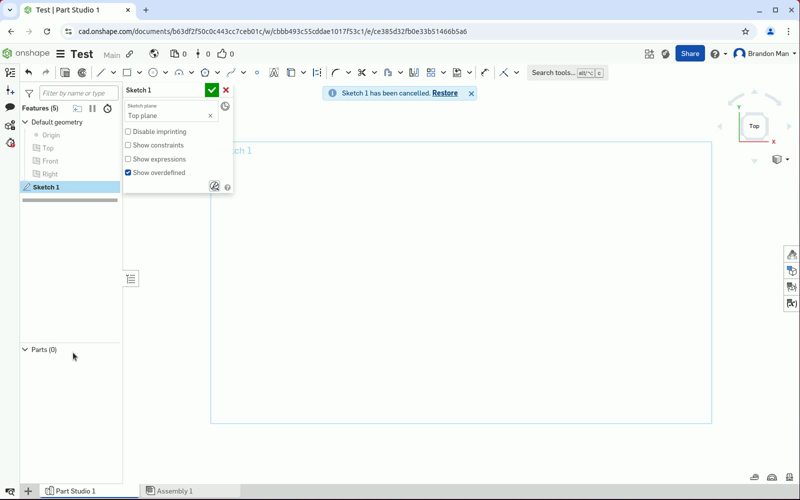
key(c)
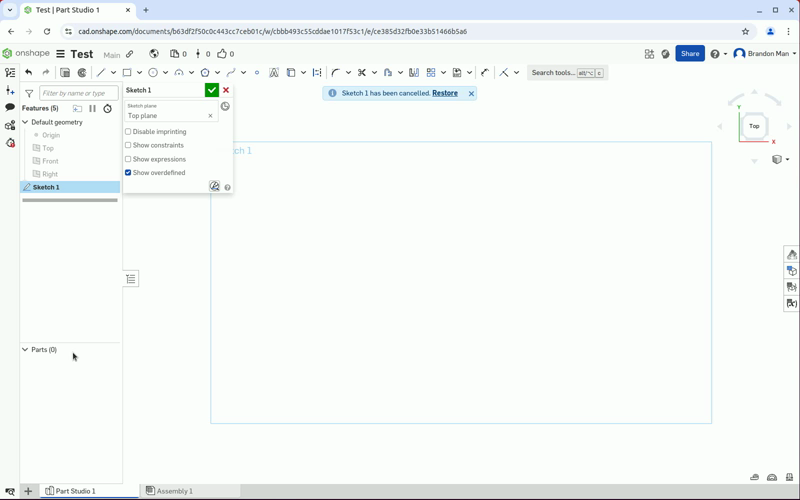
key_down(shift)
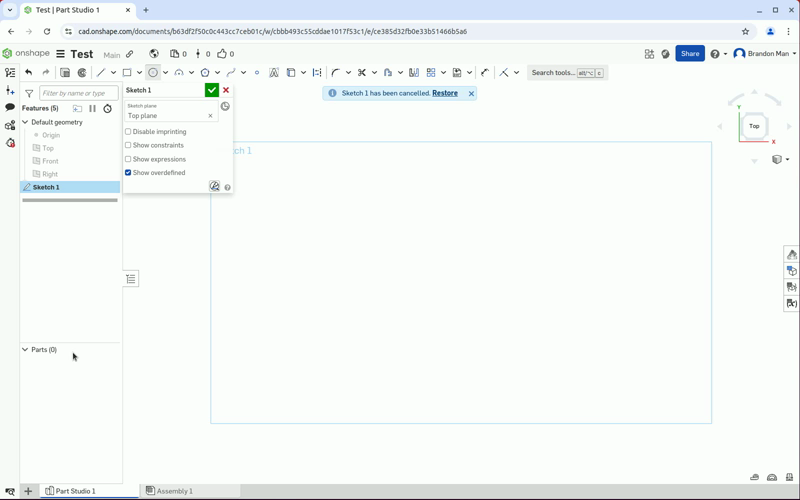
mouse_move(461, 282)
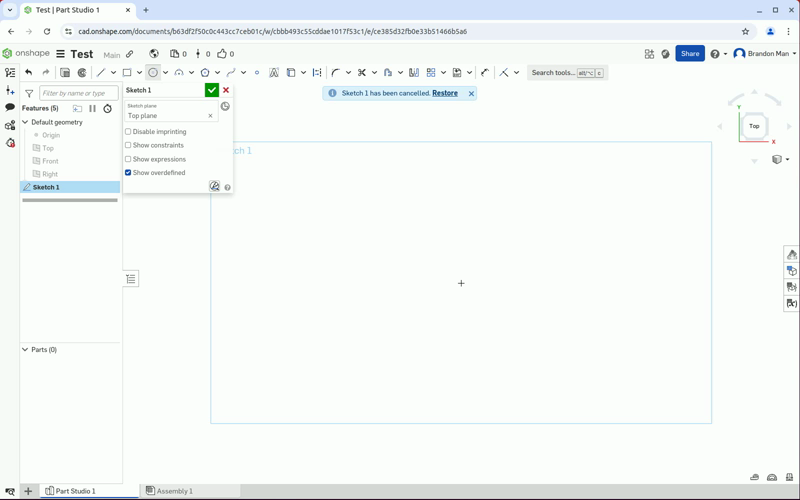
click(461, 282)
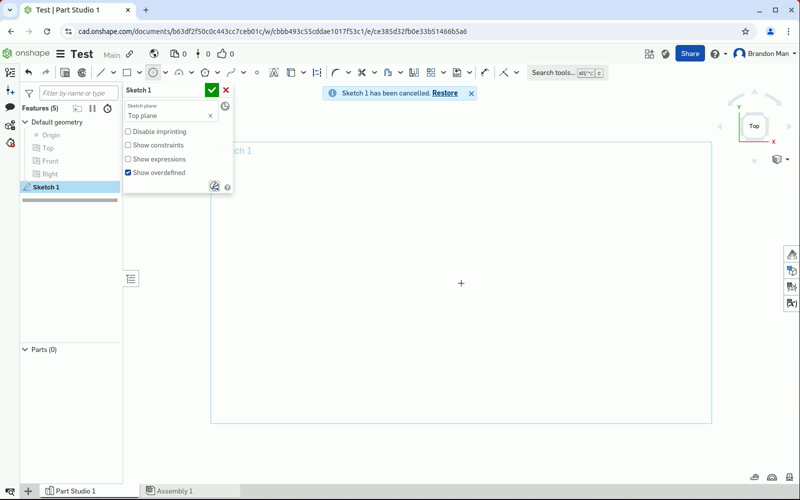
key_up(shift)
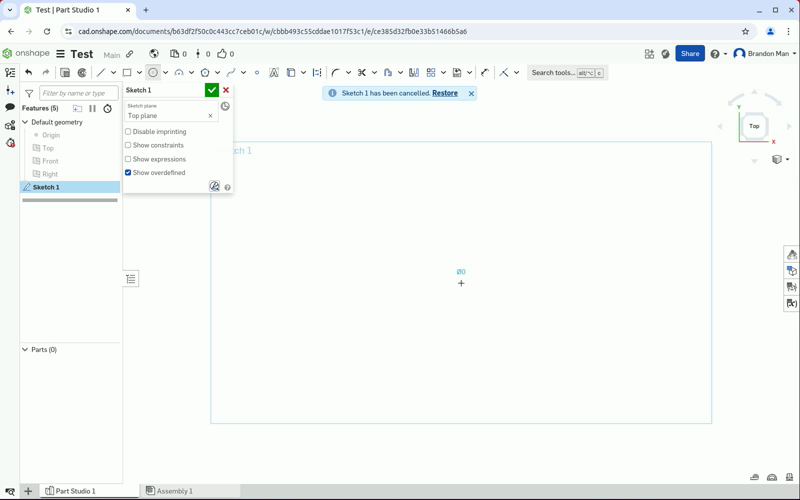
mouse_move(463, 282)
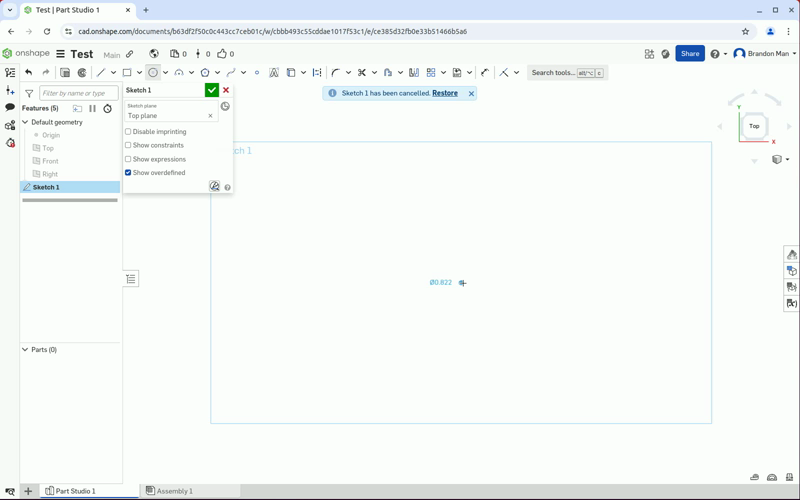
scroll(6)
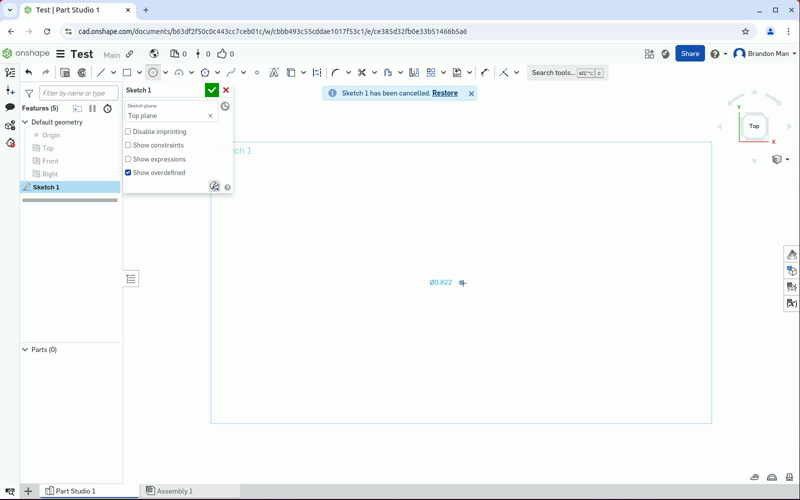
scroll(6)
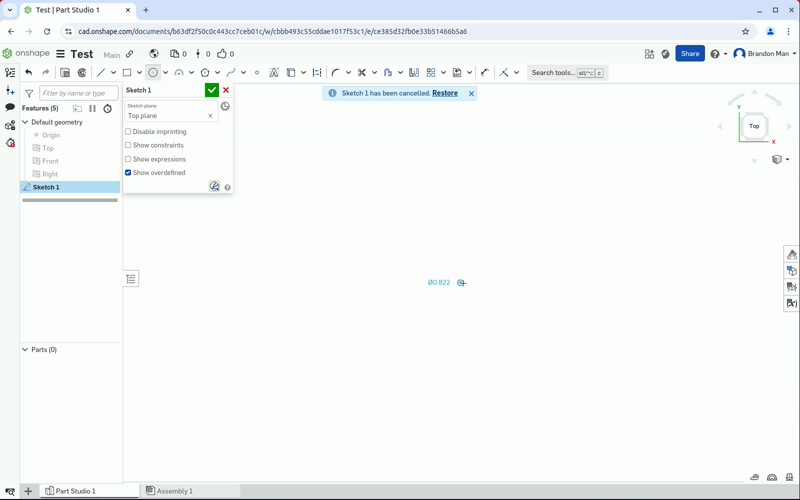
scroll(6)
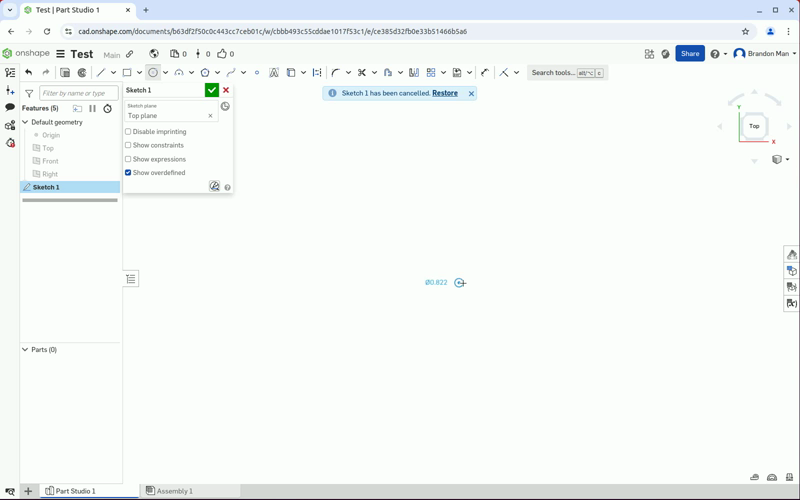
scroll(6)
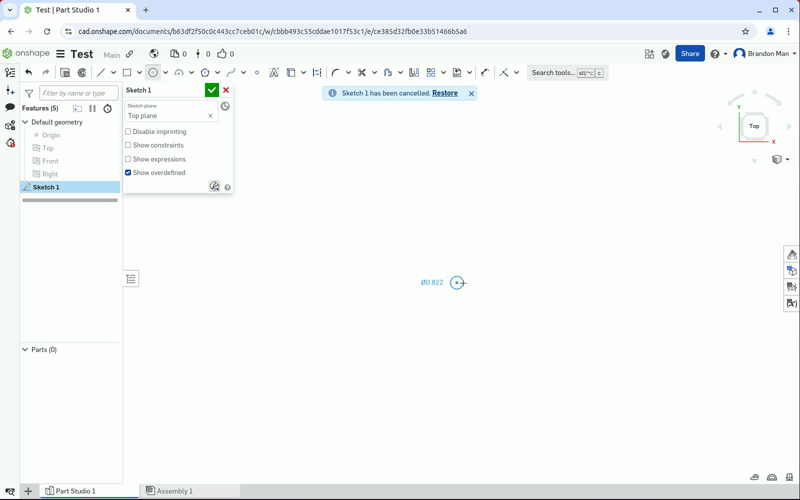
scroll(6)
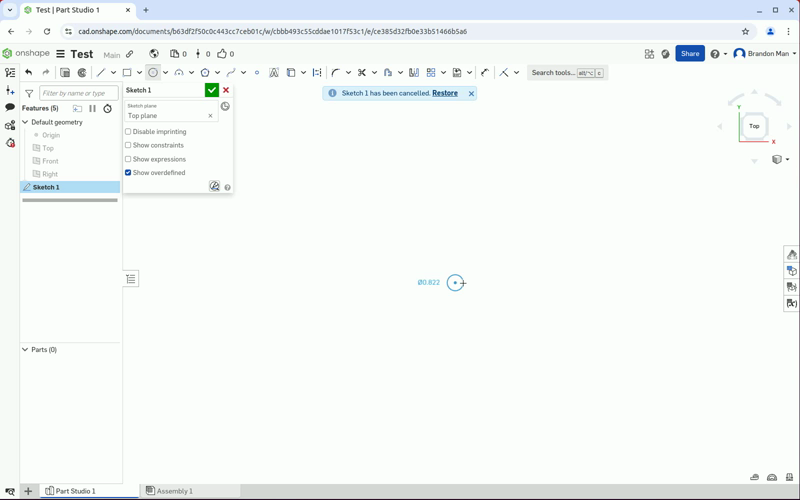
scroll(6)
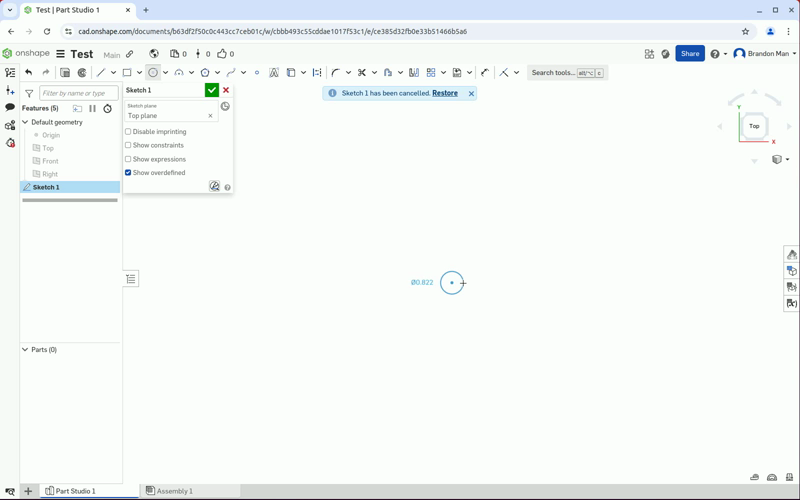
scroll(6)
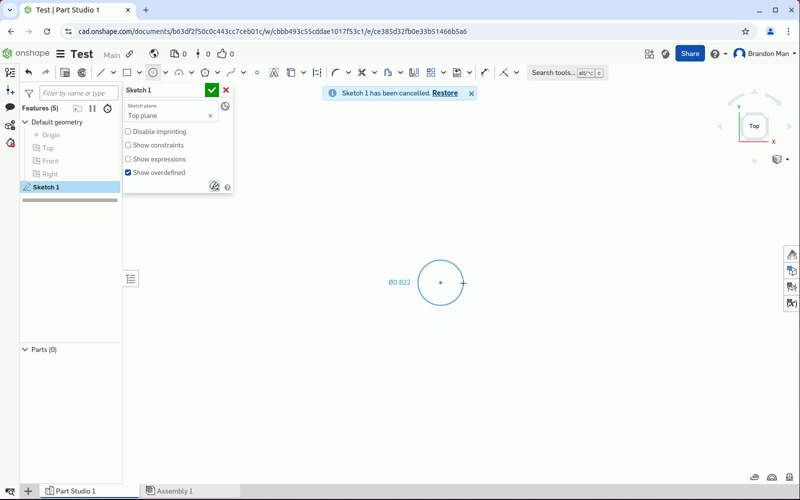
click(463, 282)
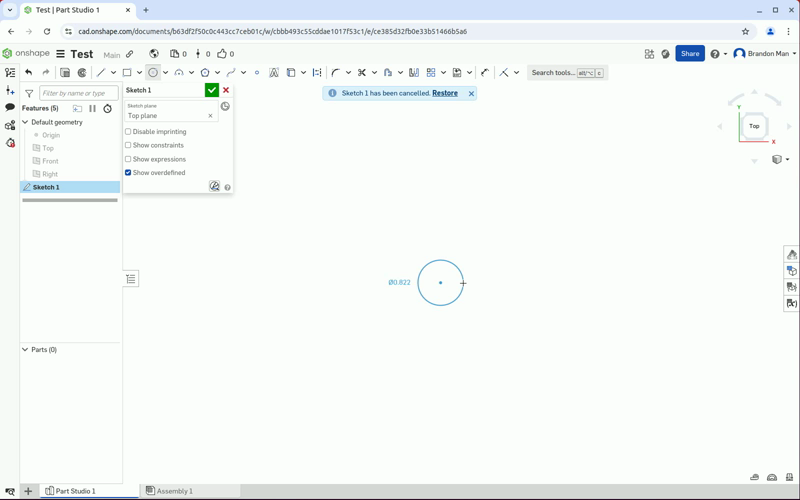
scroll(-6)
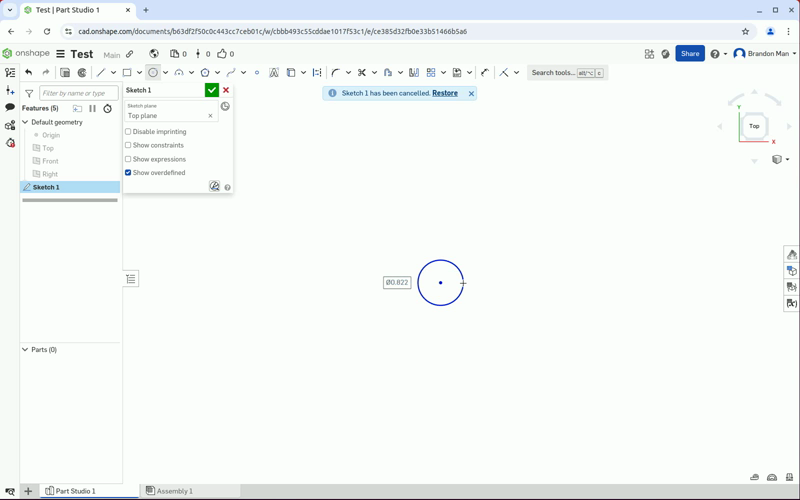
scroll(-6)
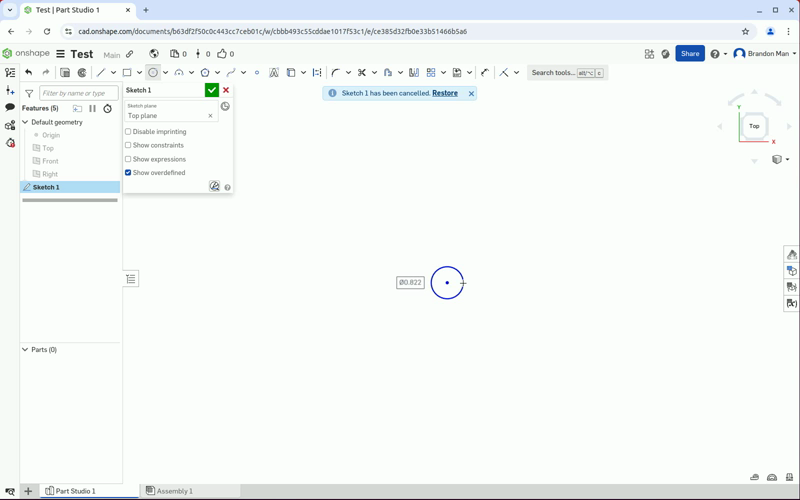
scroll(-6)
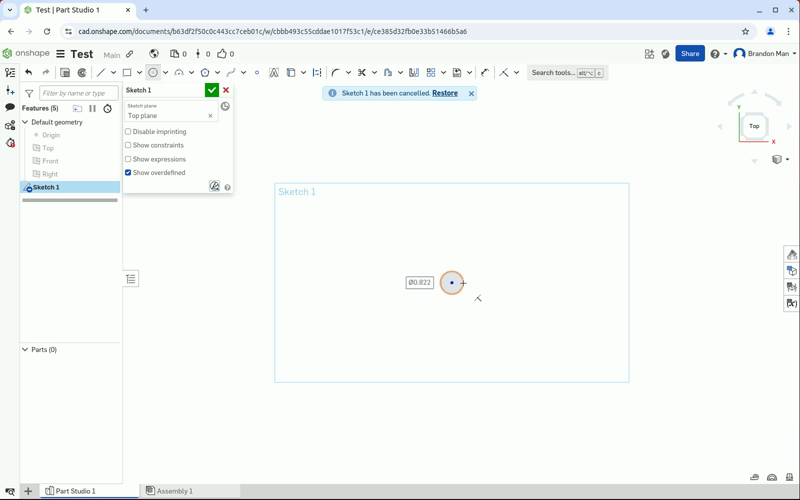
scroll(-6)
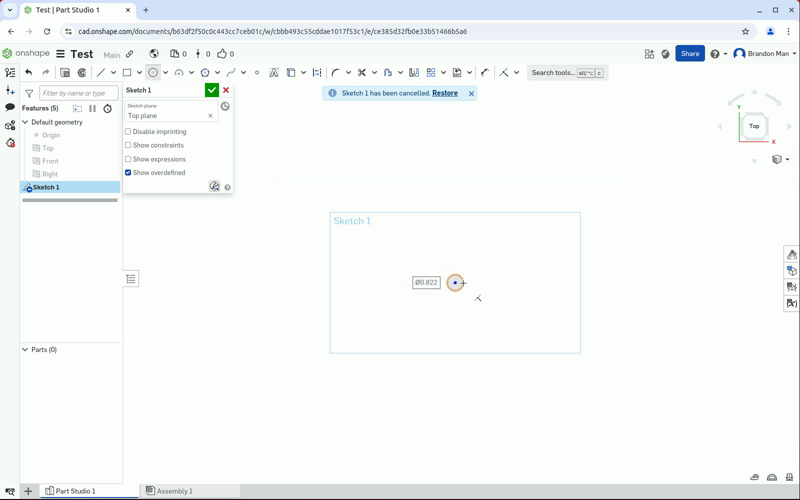
scroll(-6)
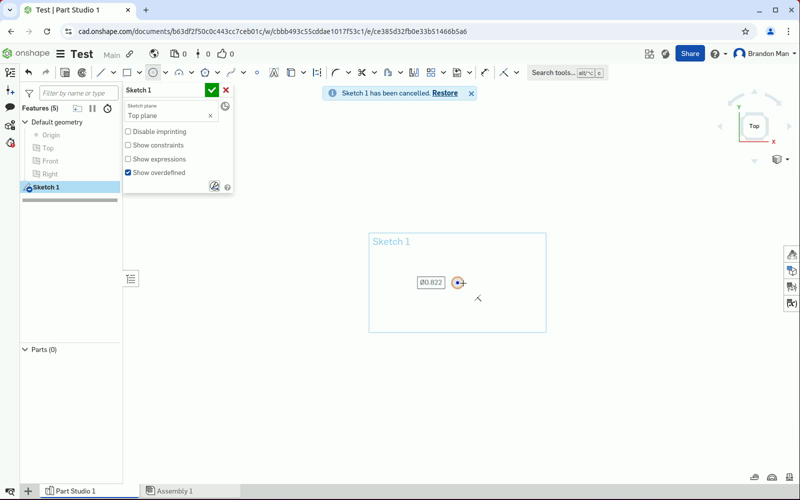
scroll(-6)
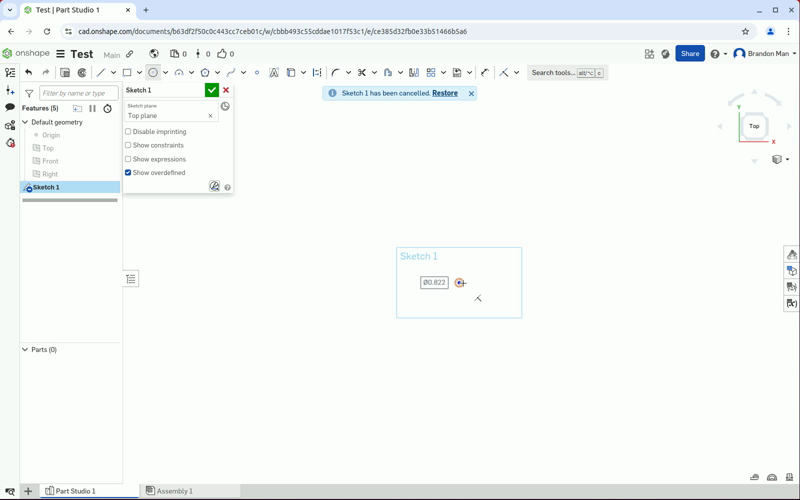
scroll(-6)
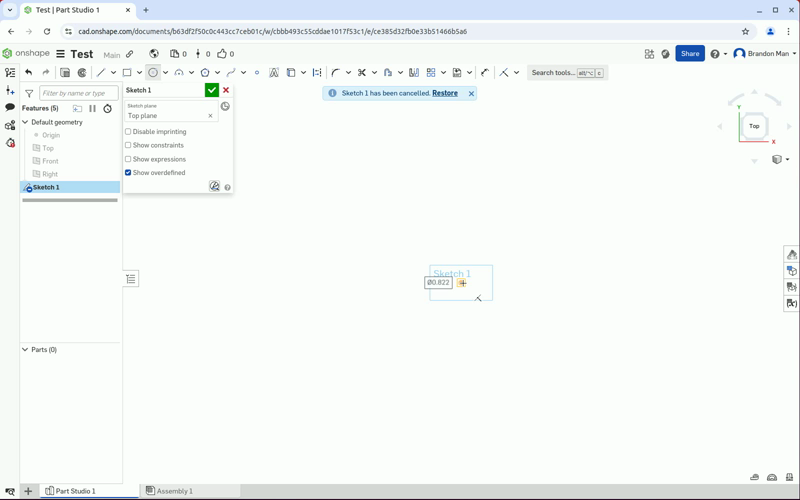
key(esc)
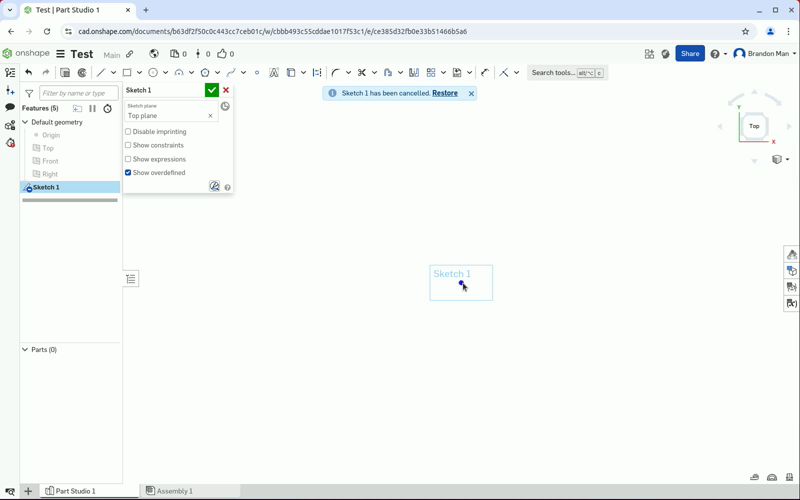
mouse_move(460, 284)
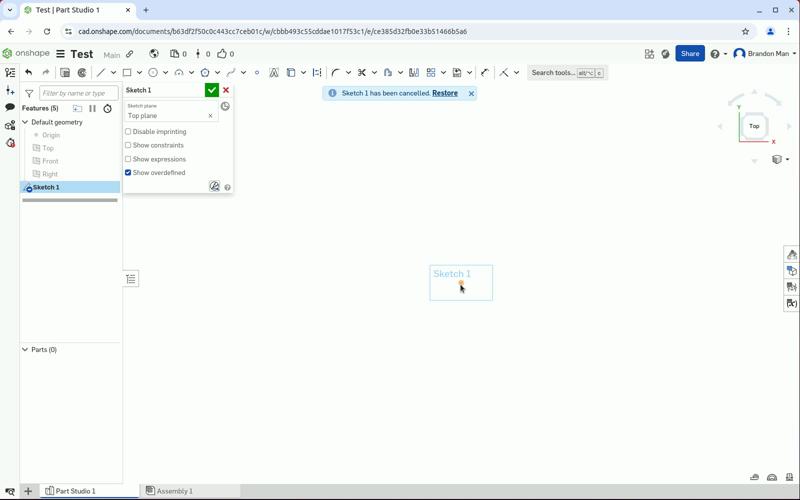
scroll(6)
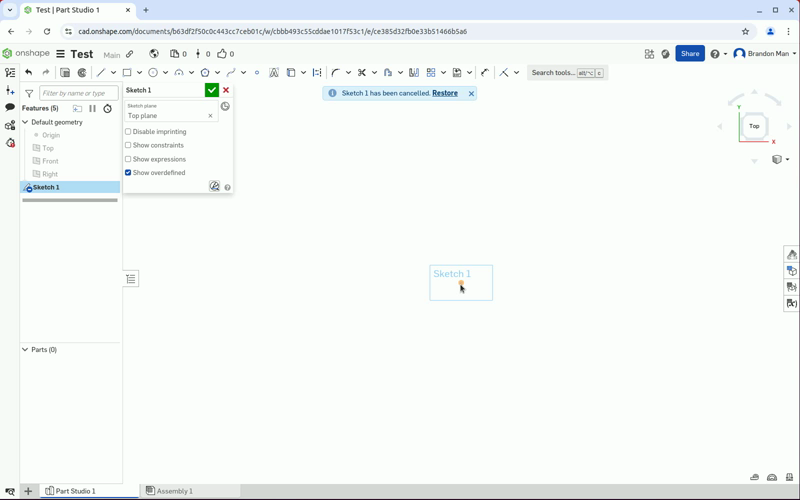
scroll(6)
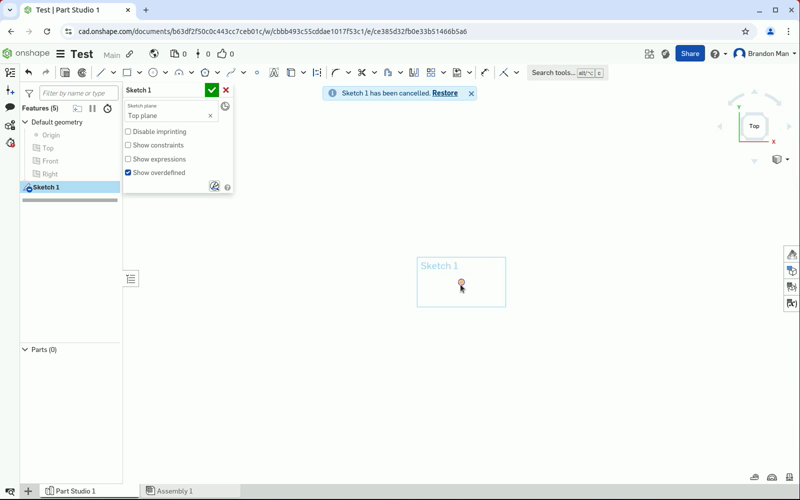
scroll(6)
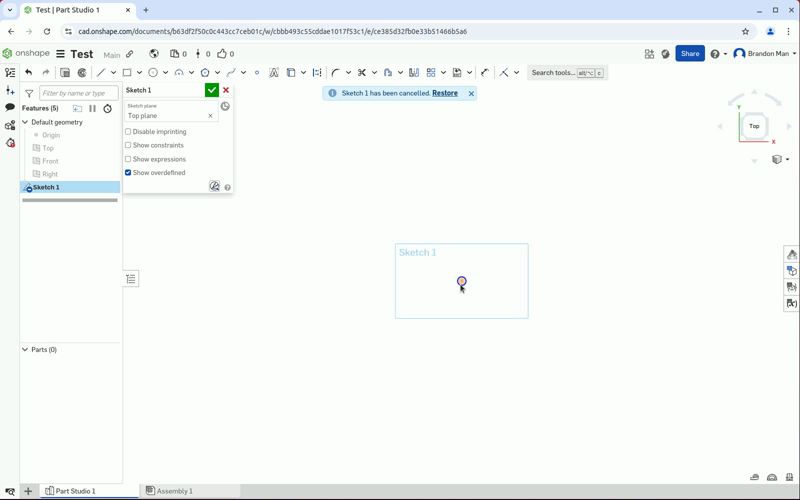
scroll(6)
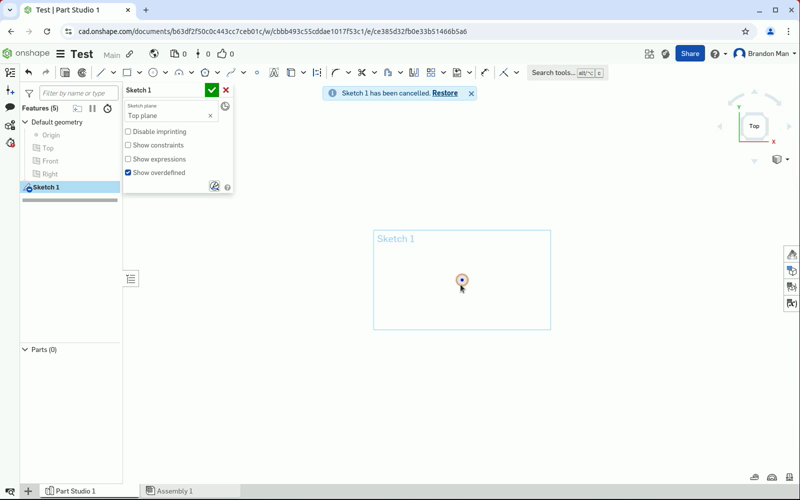
scroll(6)
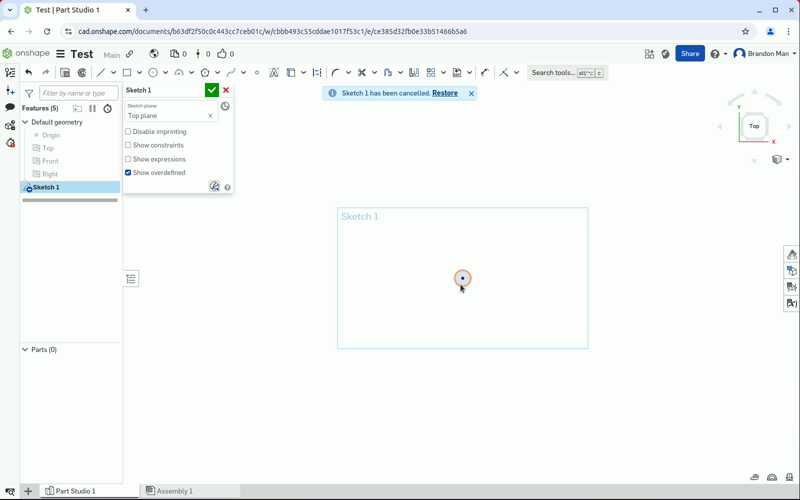
scroll(6)
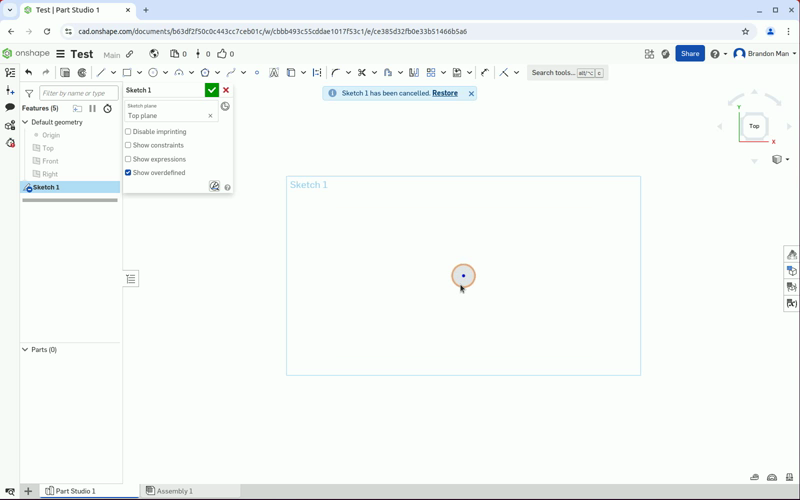
scroll(6)
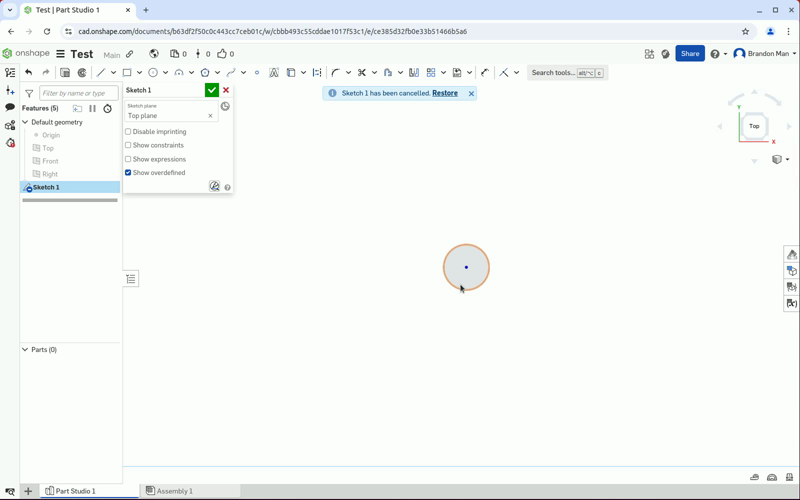
click(460, 284)
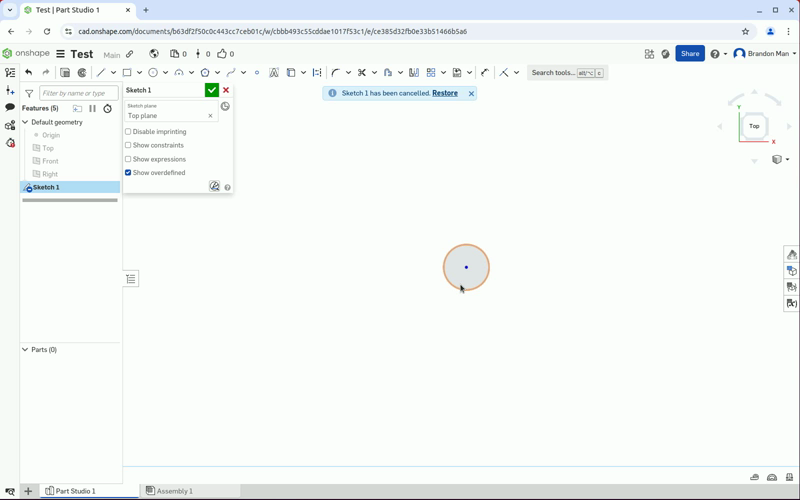
scroll(-6)
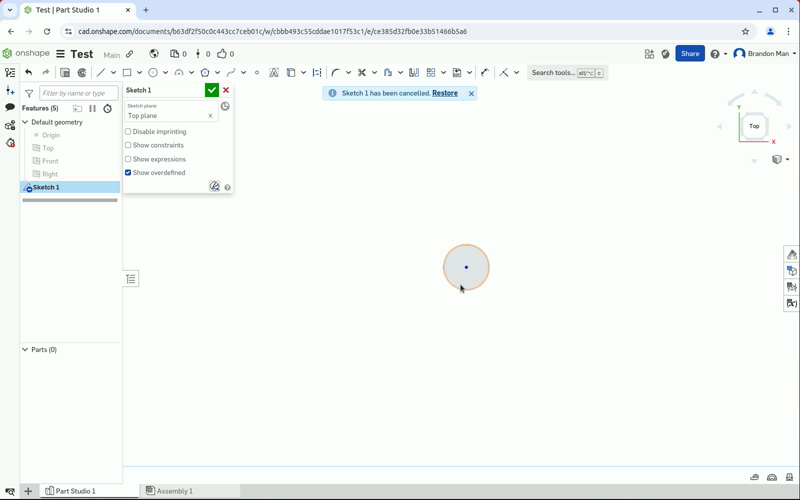
scroll(-6)
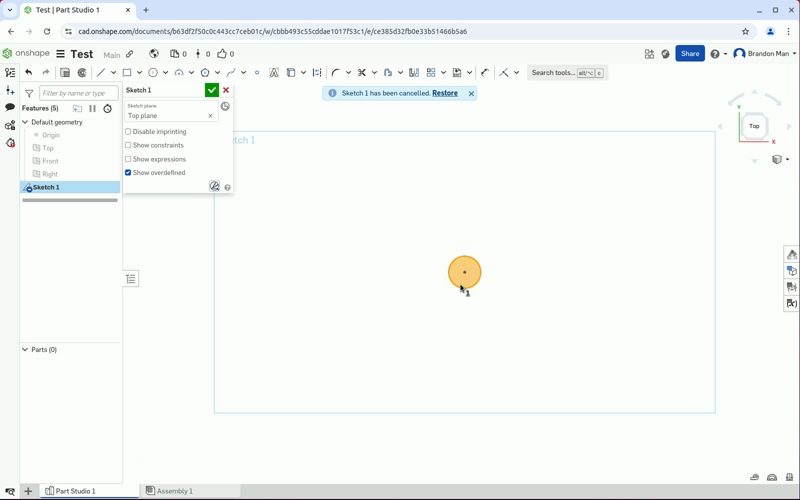
scroll(-6)
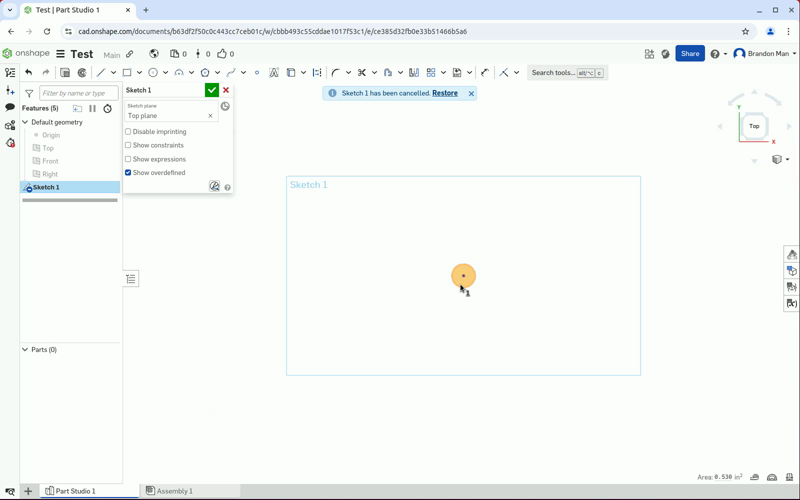
scroll(-6)
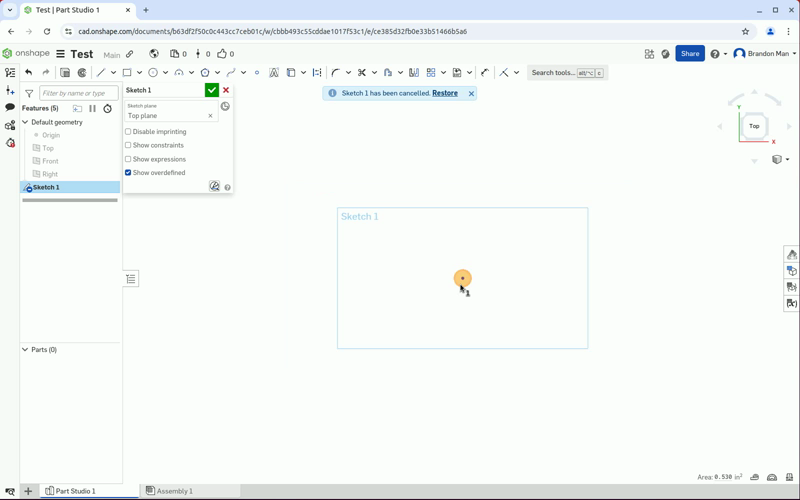
scroll(-6)
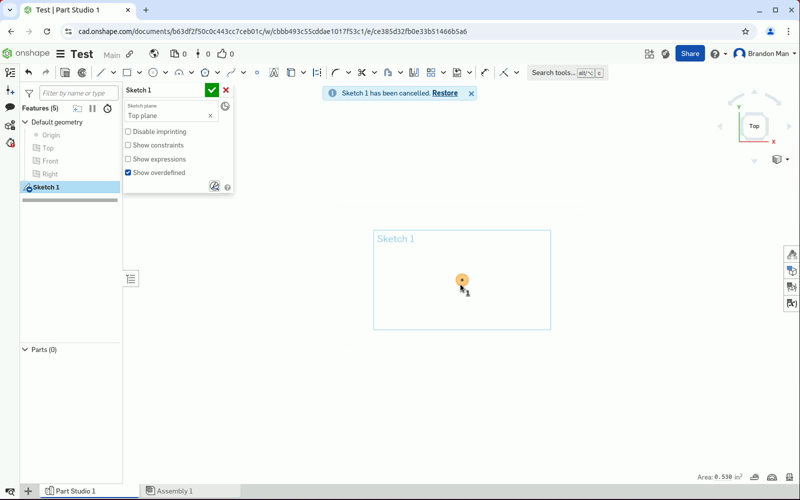
scroll(-6)
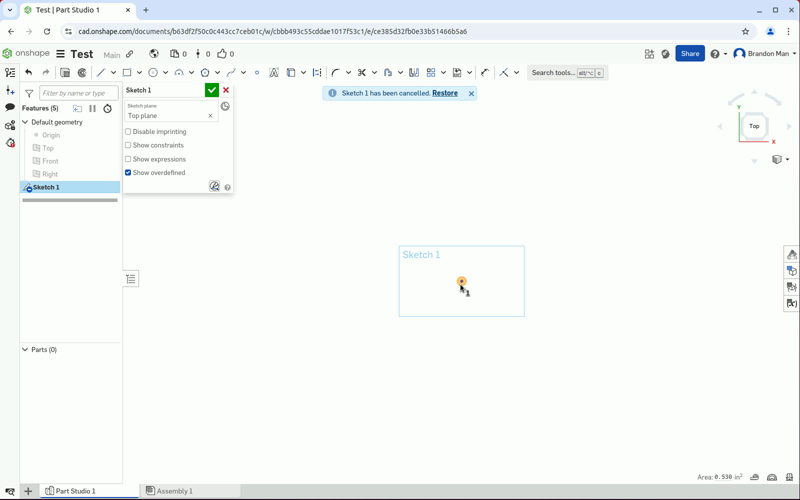
scroll(-6)
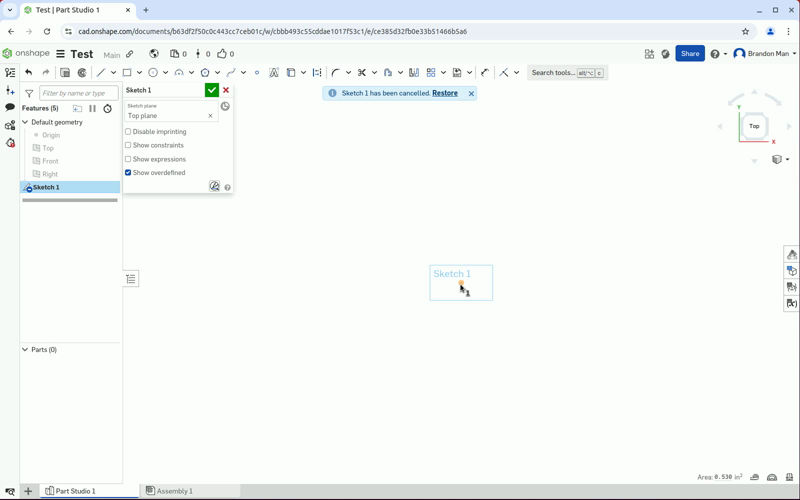
mouse_move(73, 352)
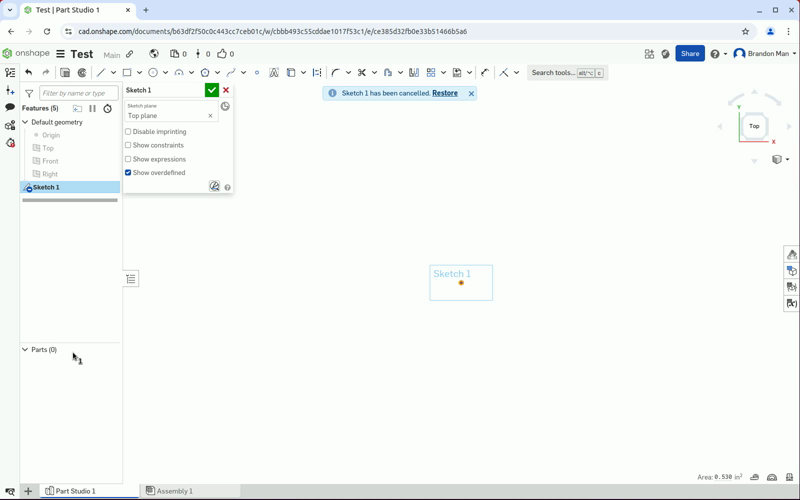
key(shift+y)
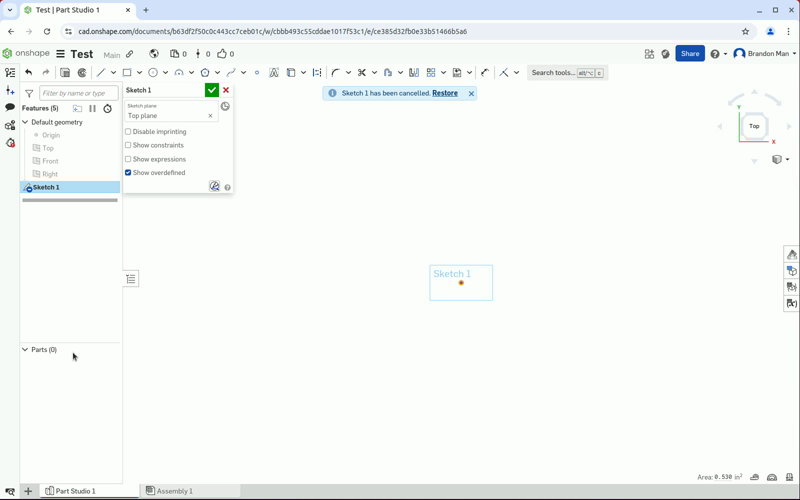
key(shift+e)
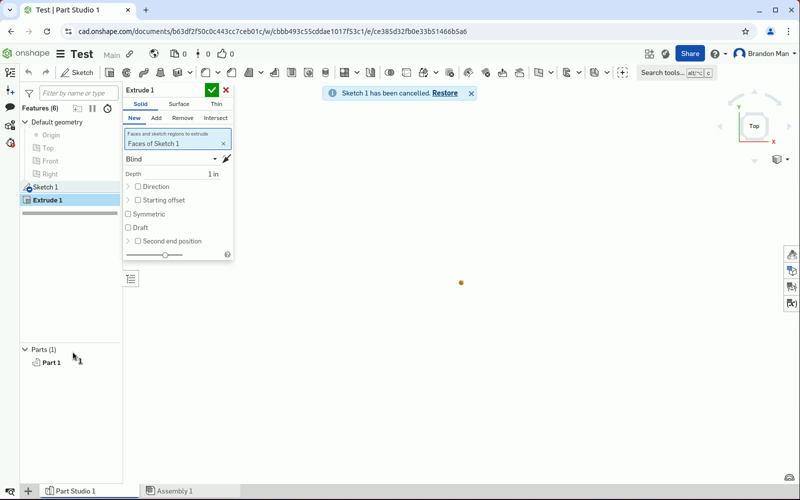
mouse_move(143, 106)
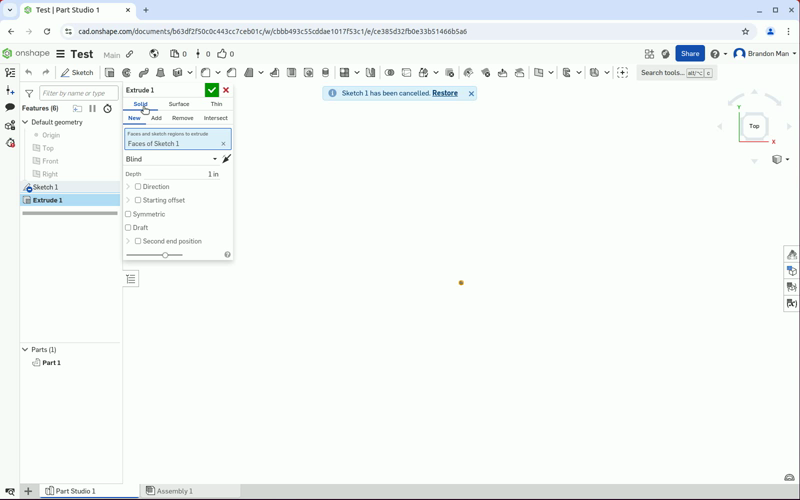
click(143, 106)
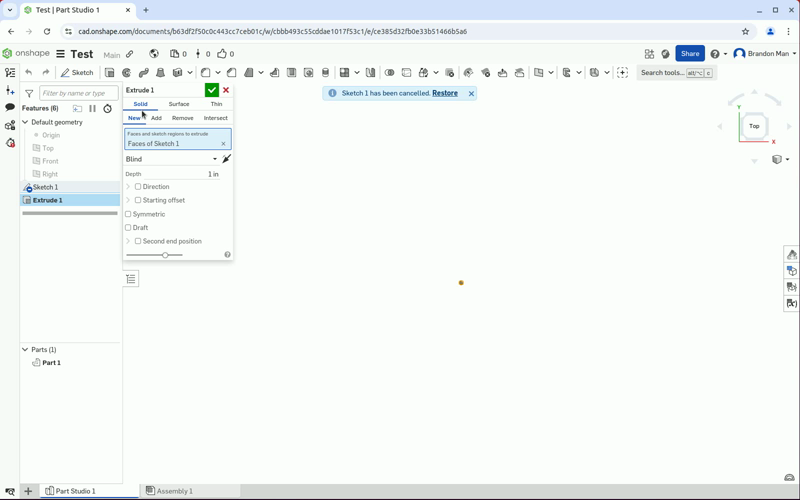
mouse_move(137, 120)
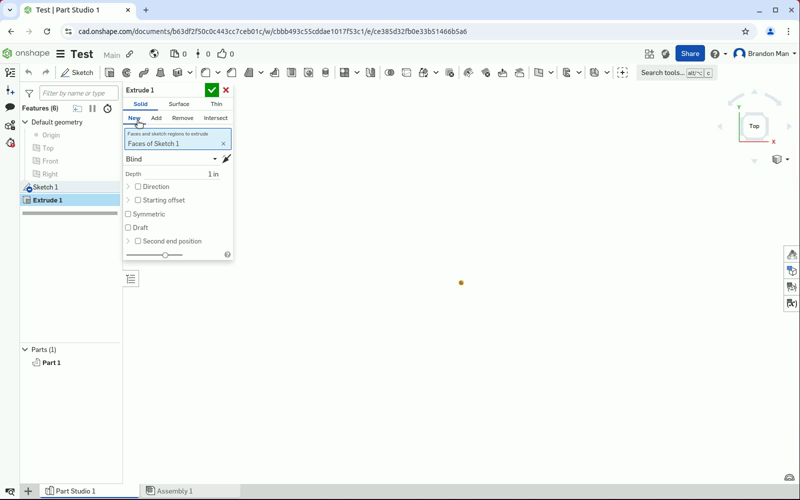
click(137, 120)
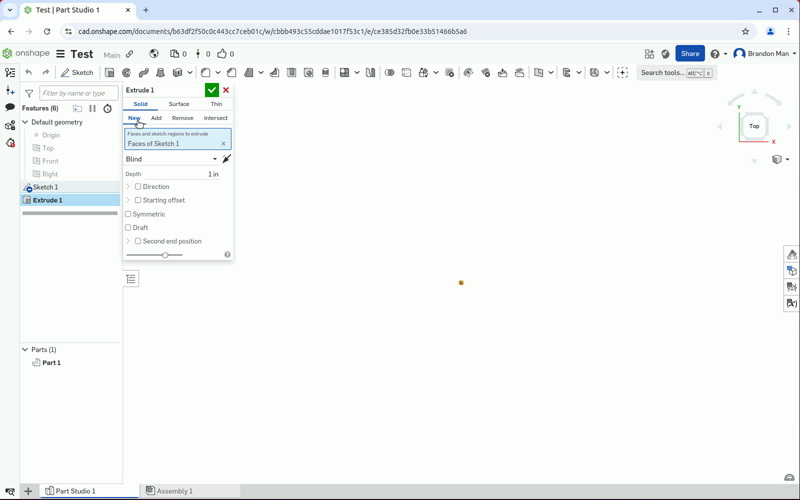
key(tab, 4)
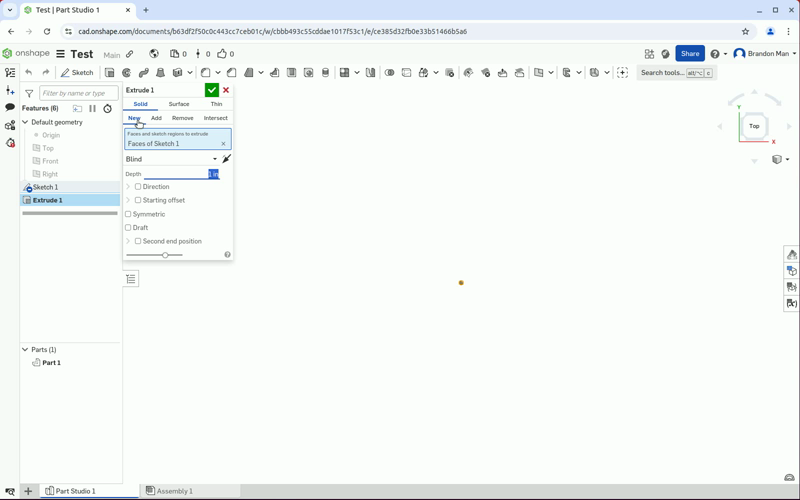
text(23.108)
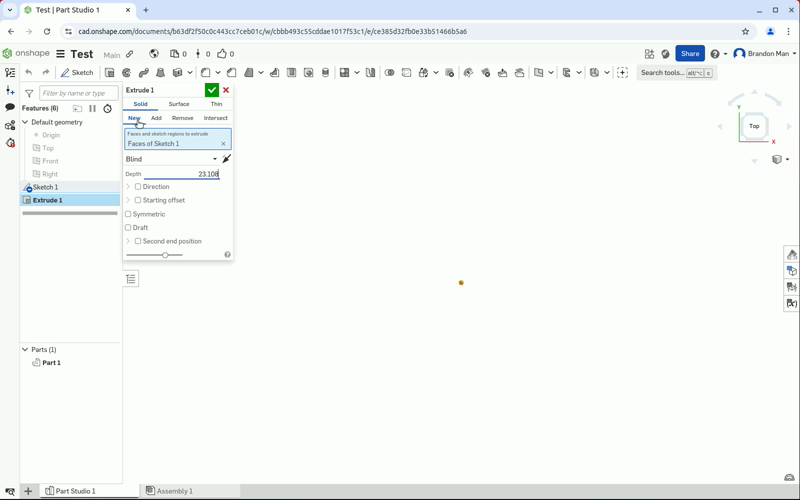
key(enter)
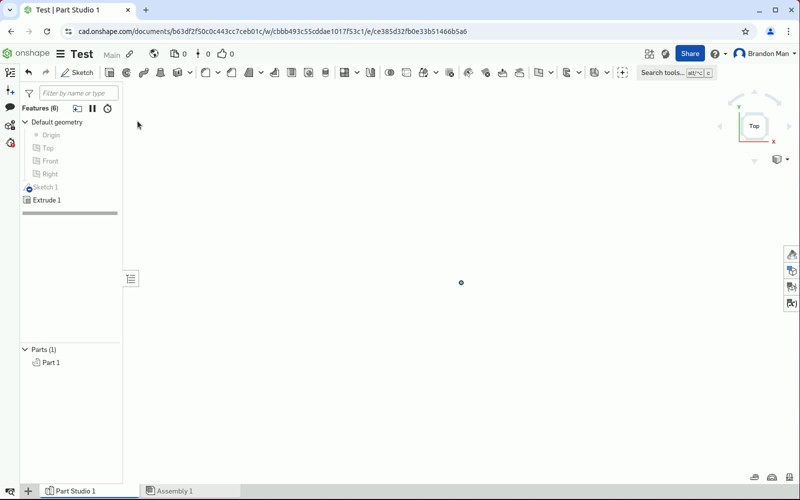
key(shift+h)
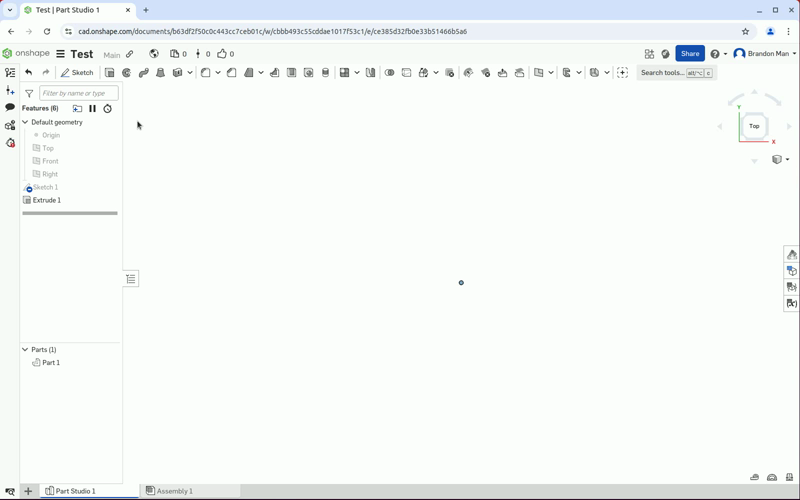
key(shift+h)
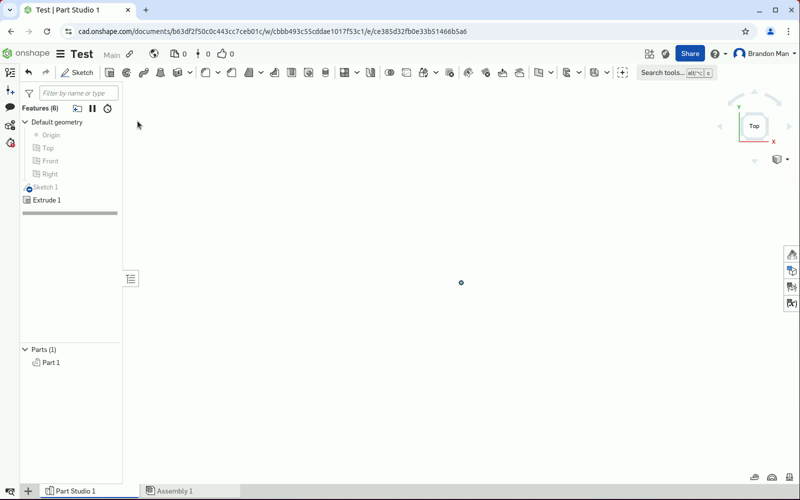
mouse_move(73, 189)
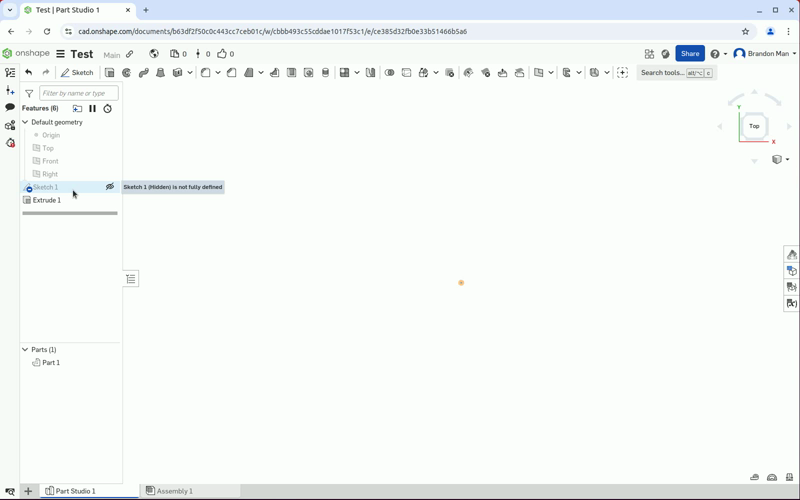
click(73, 189)
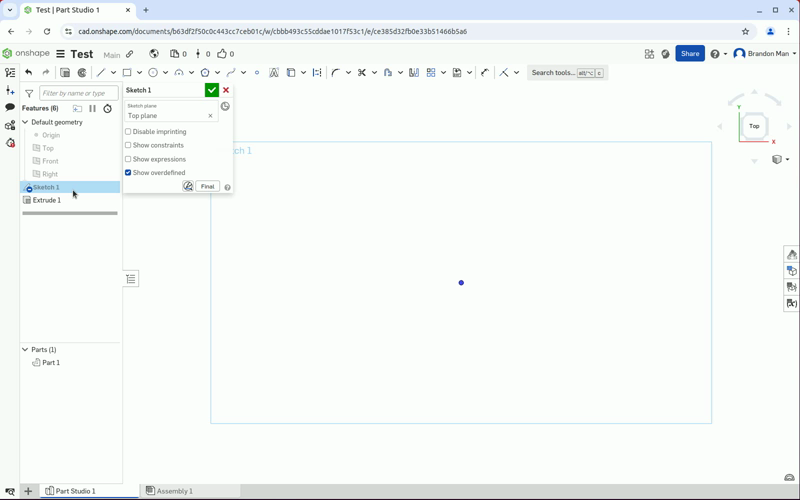
mouse_move(229, 92)
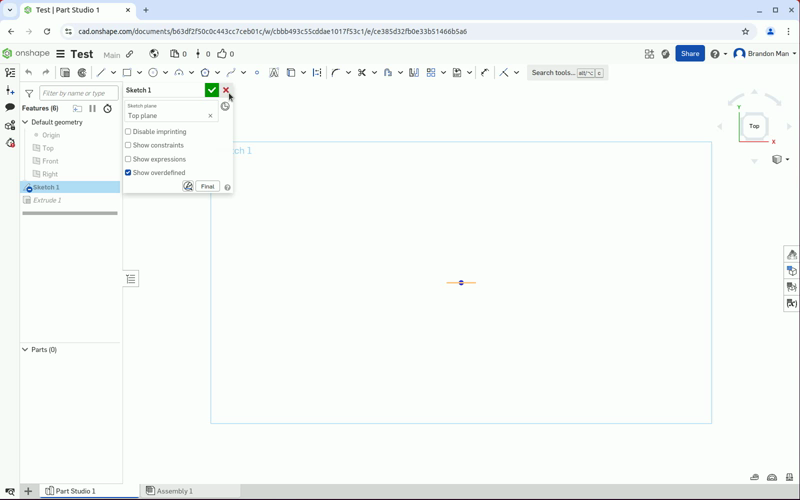
click(229, 92)
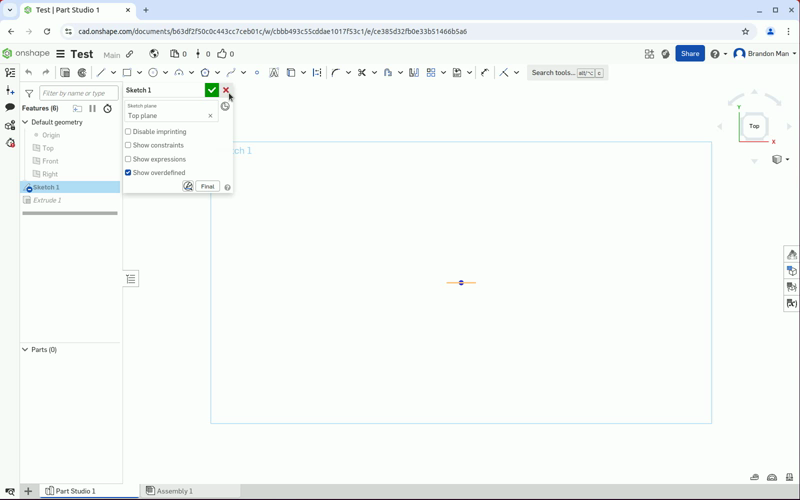
key(shift+s)
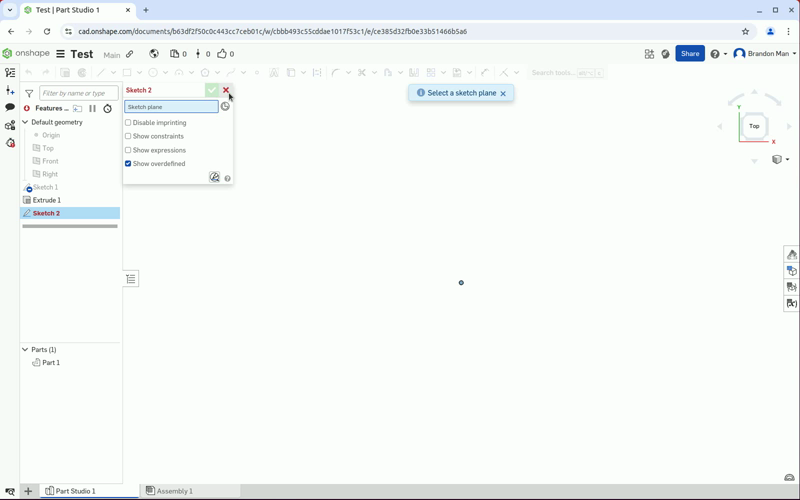
mouse_move(73, 150)
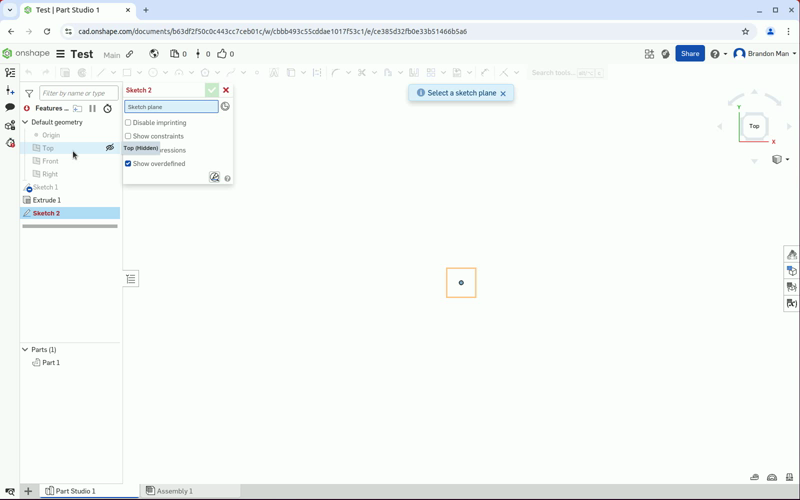
click(73, 150)
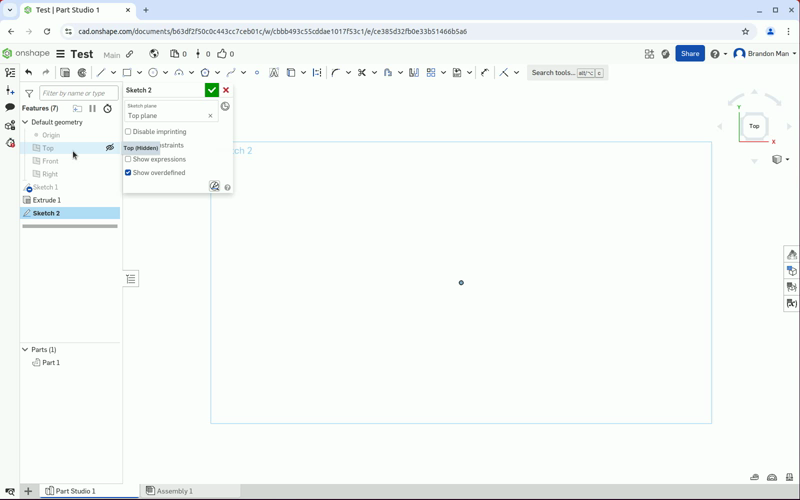
mouse_move(73, 352)
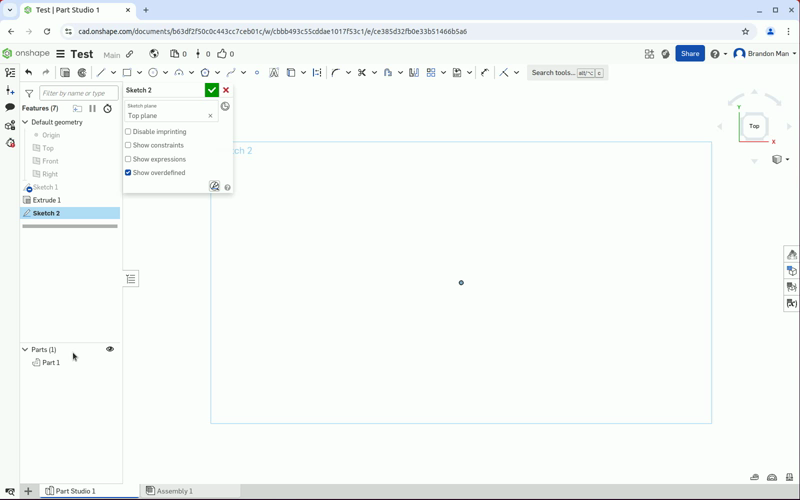
key(y)
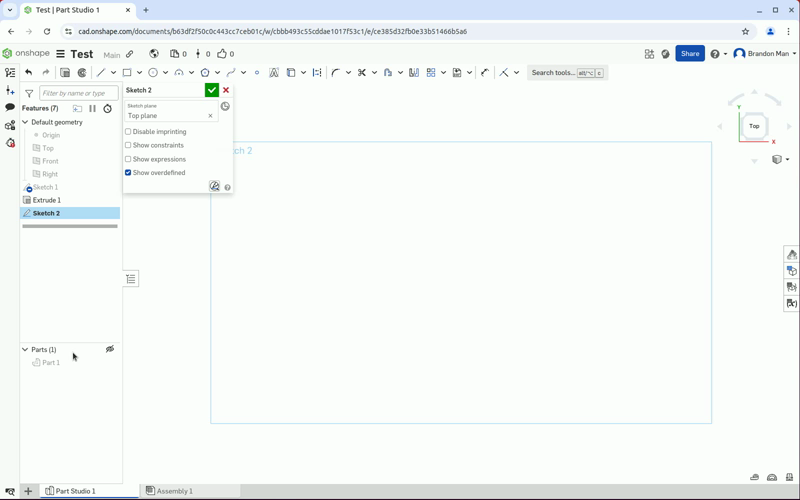
key(c)
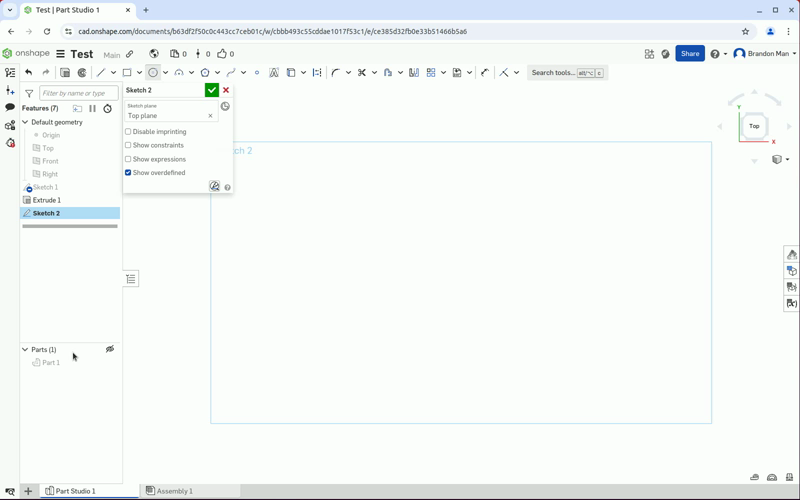
key_down(shift)
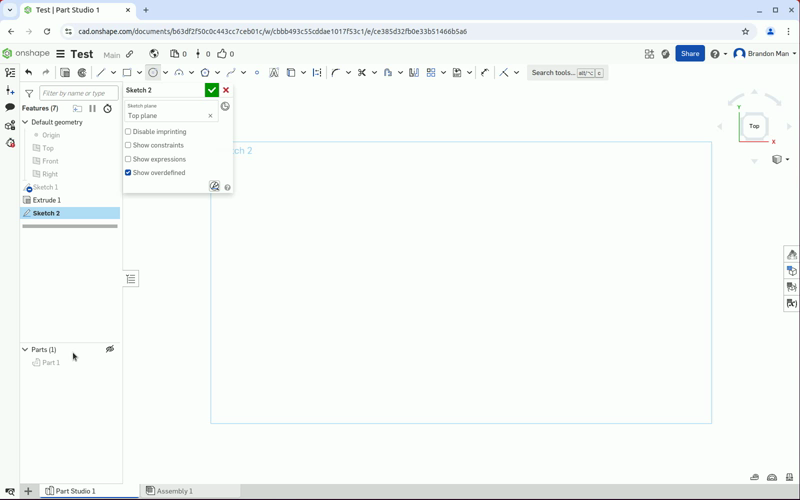
mouse_move(461, 268)
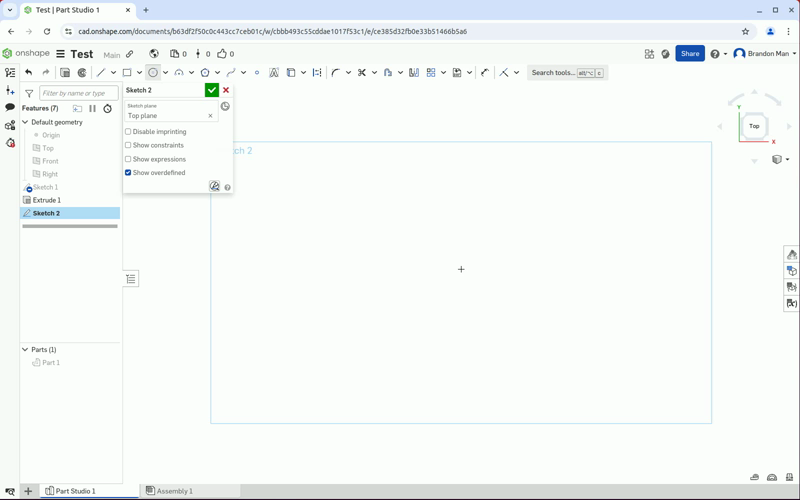
click(461, 268)
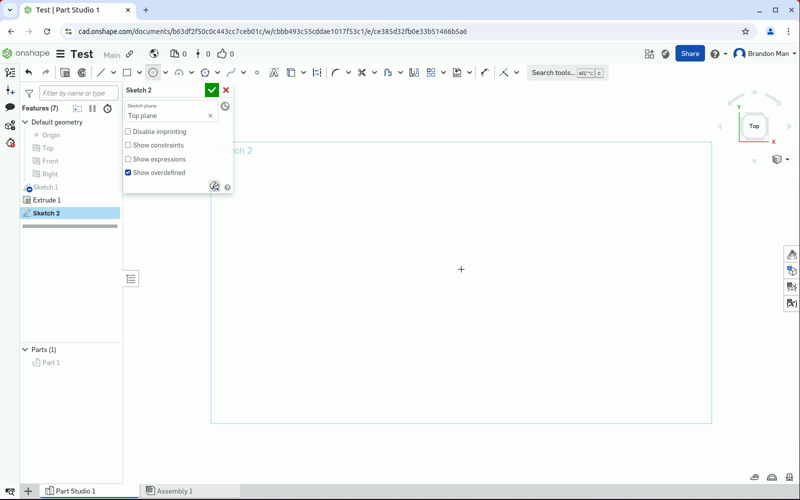
key_up(shift)
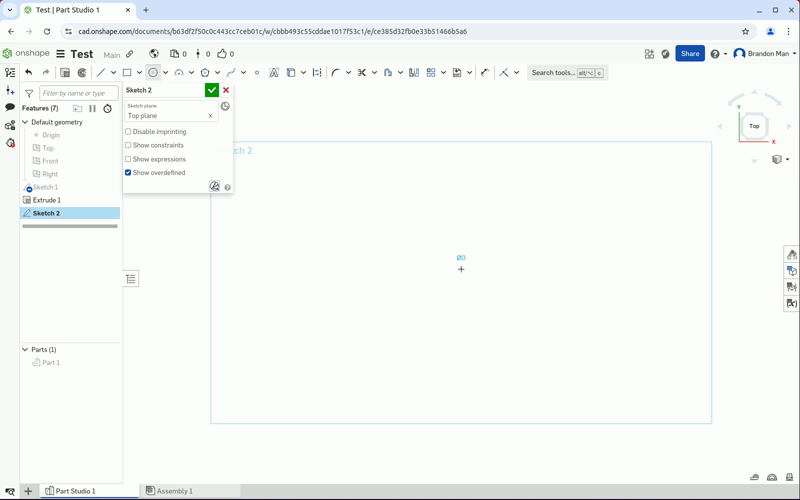
mouse_move(463, 268)
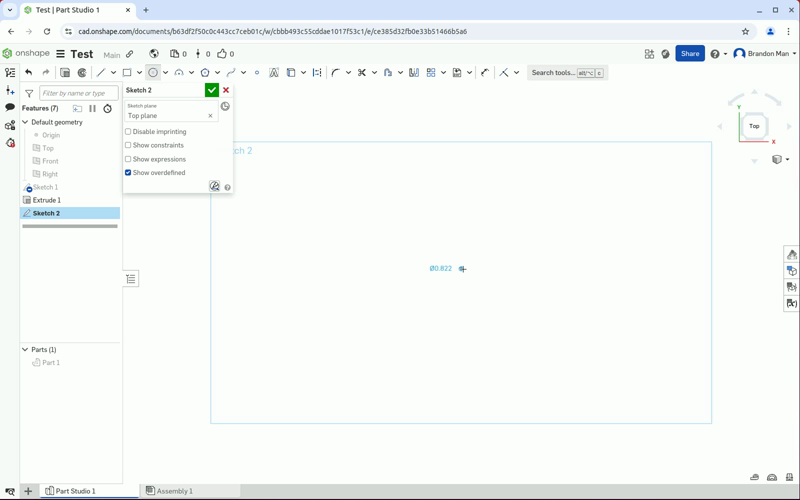
scroll(6)
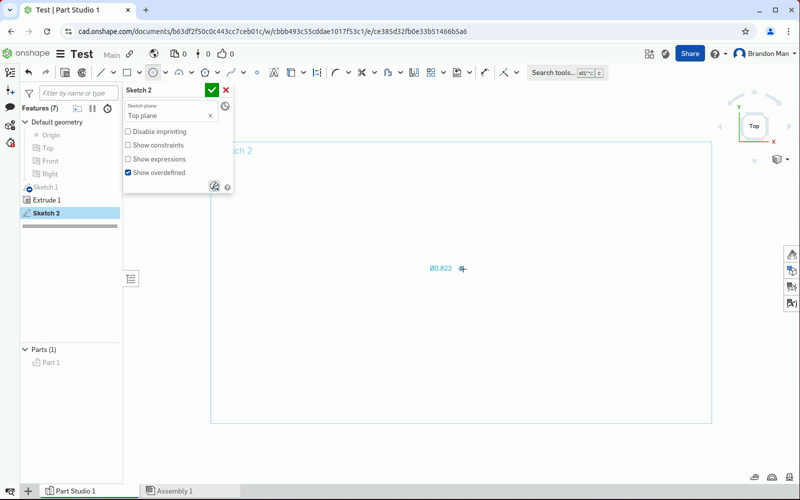
scroll(6)
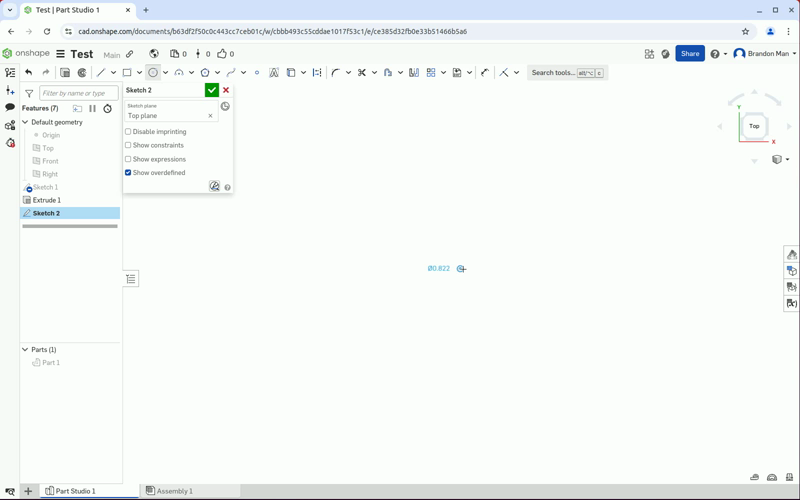
scroll(6)
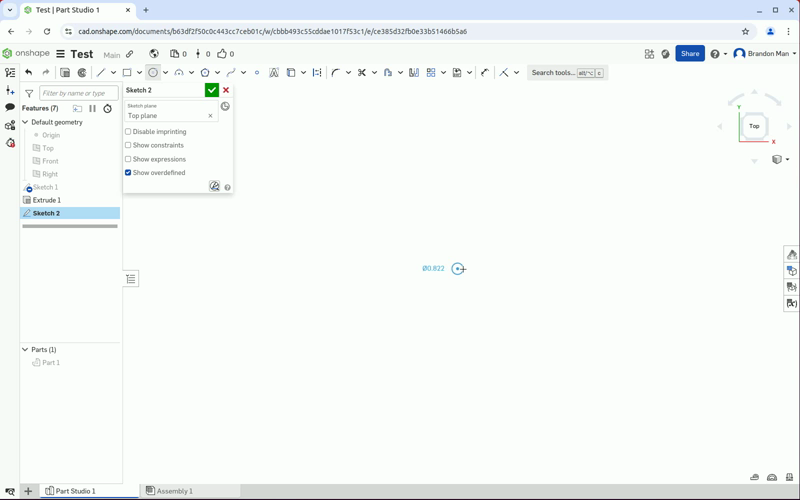
scroll(6)
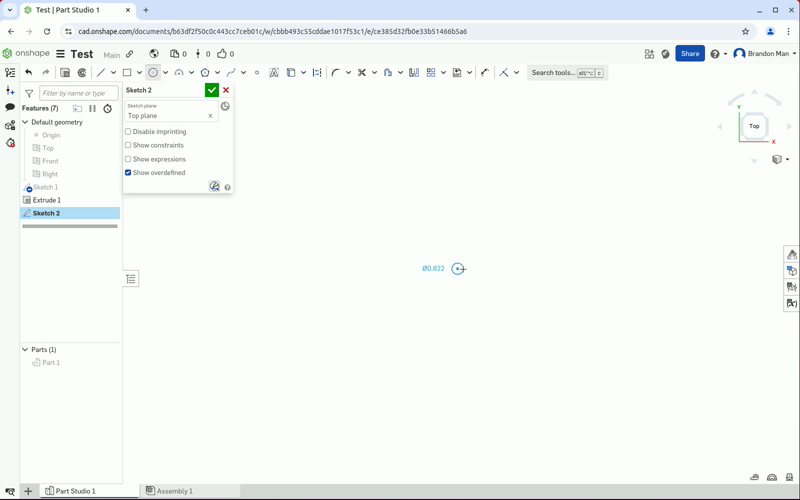
scroll(6)
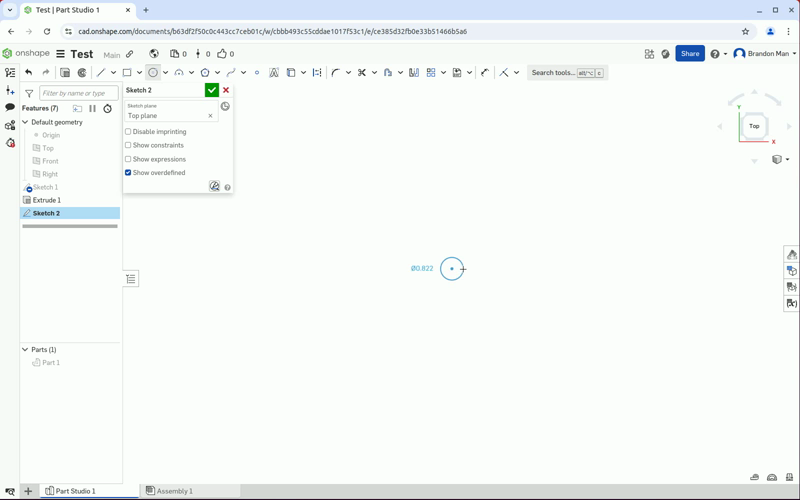
scroll(6)
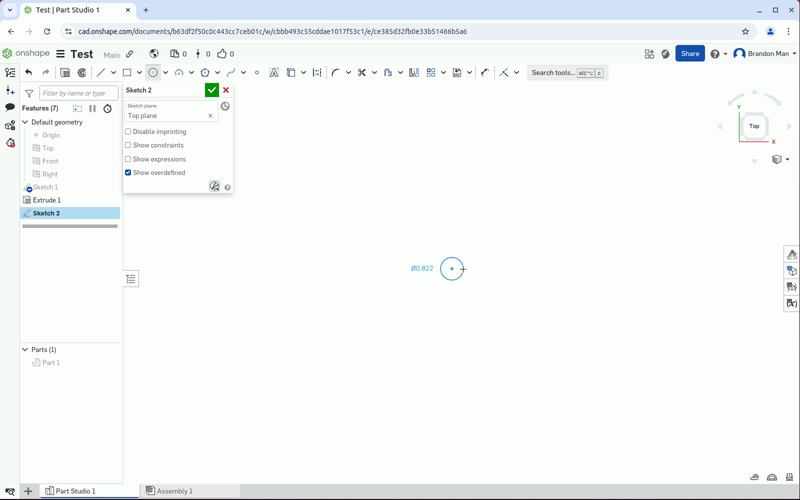
scroll(6)
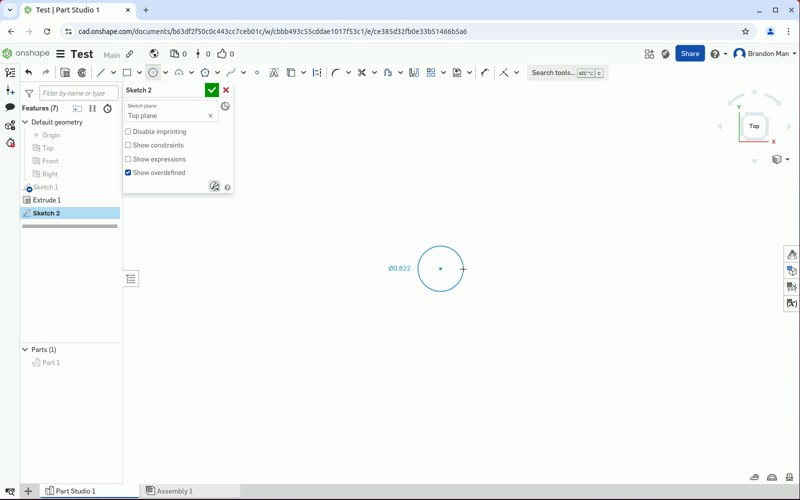
click(463, 268)
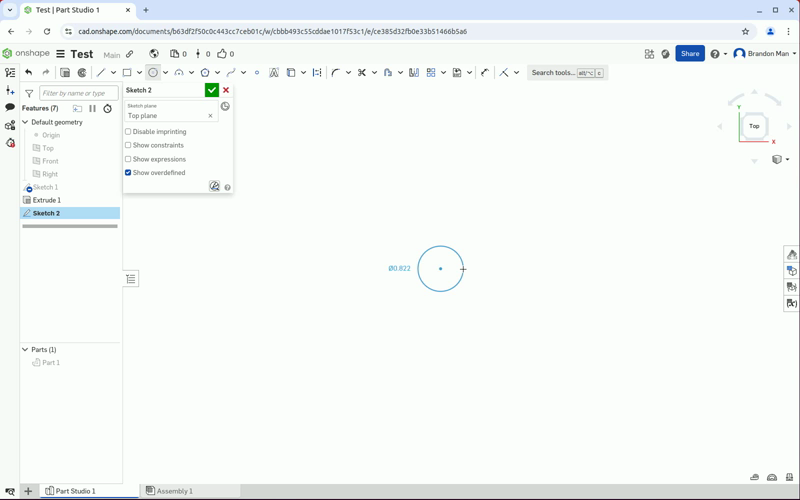
scroll(-6)
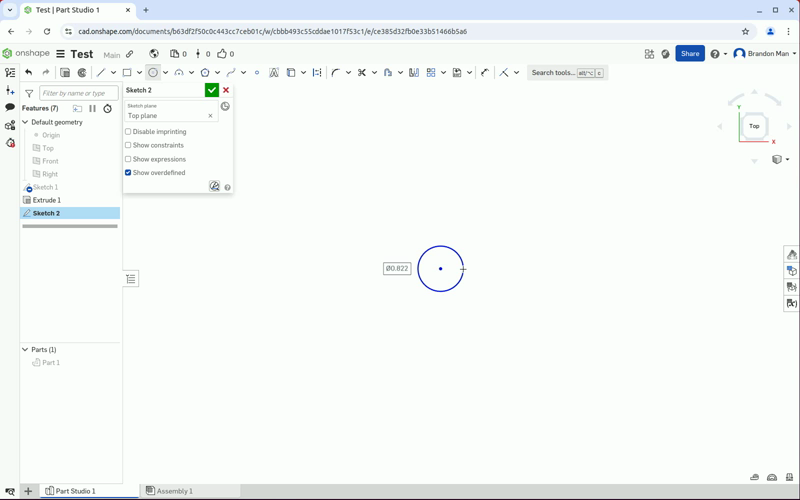
scroll(-6)
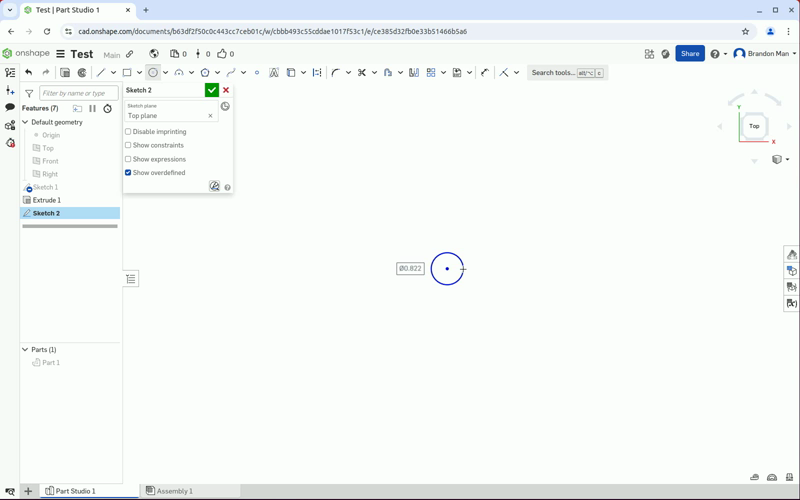
scroll(-6)
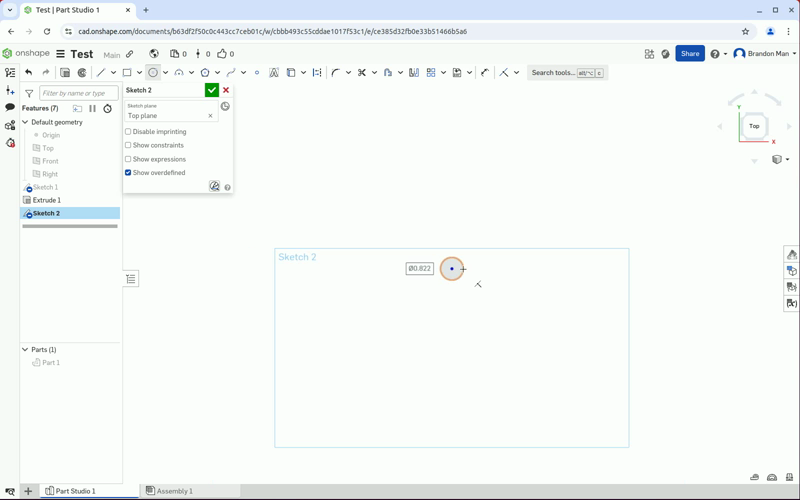
scroll(-6)
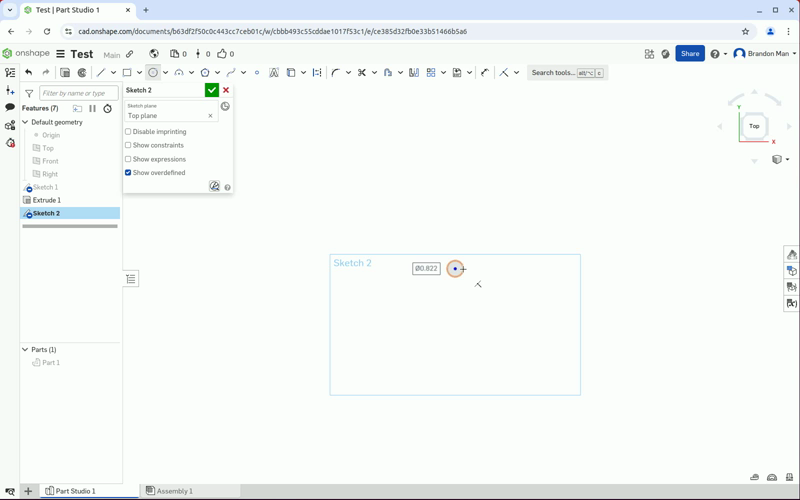
scroll(-6)
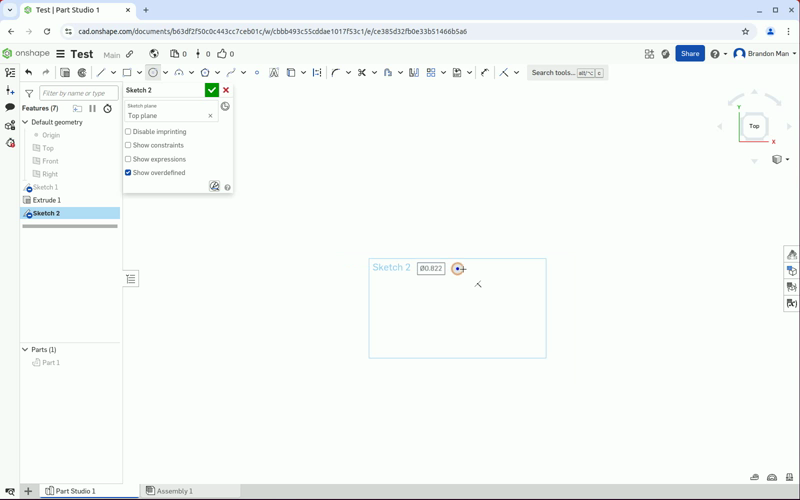
scroll(-6)
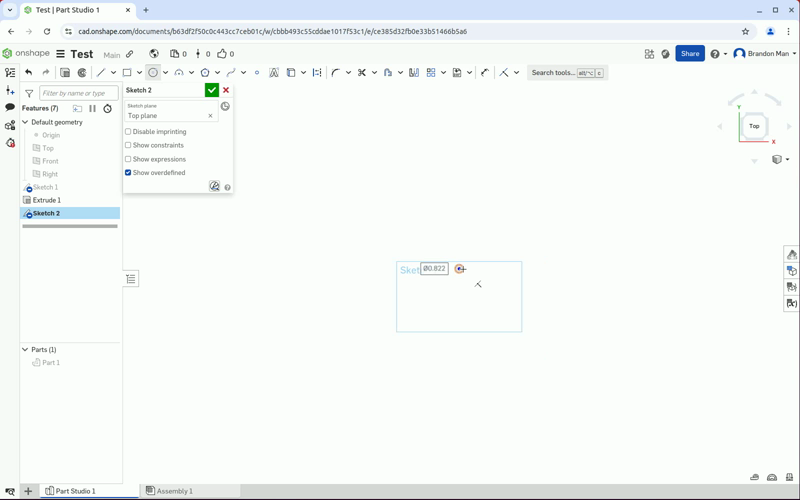
scroll(-6)
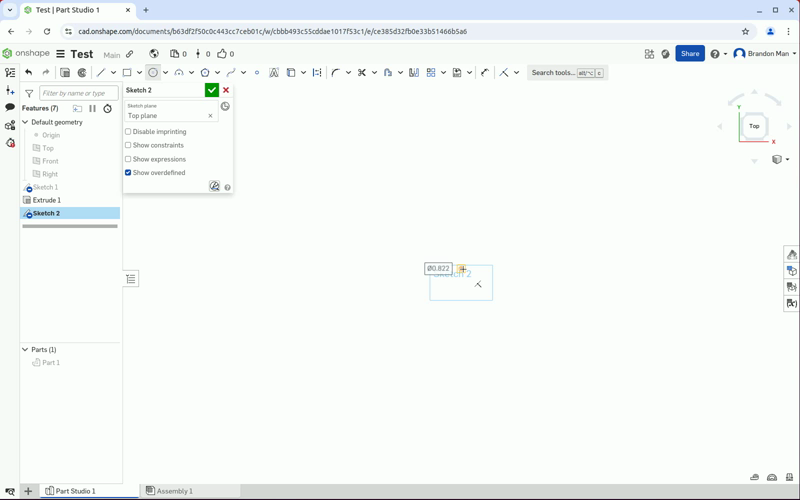
key(esc)
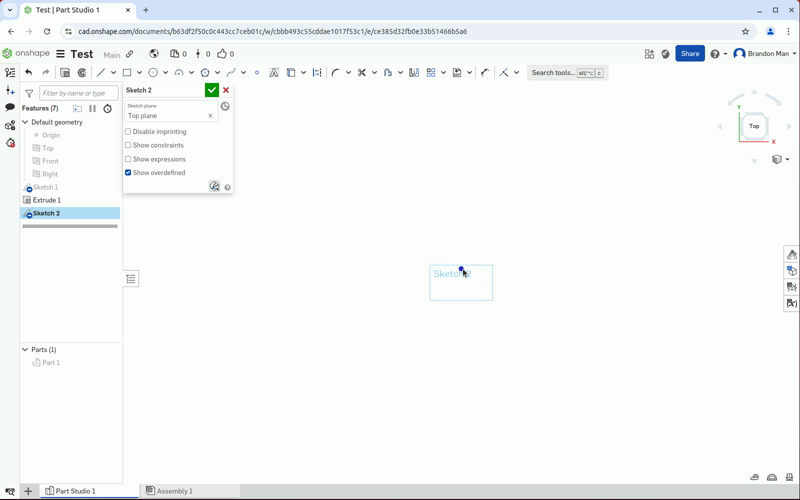
mouse_move(460, 268)
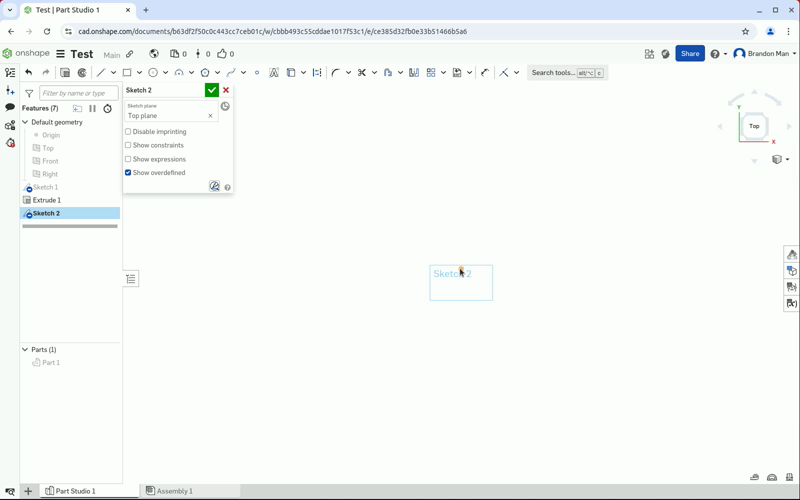
scroll(6)
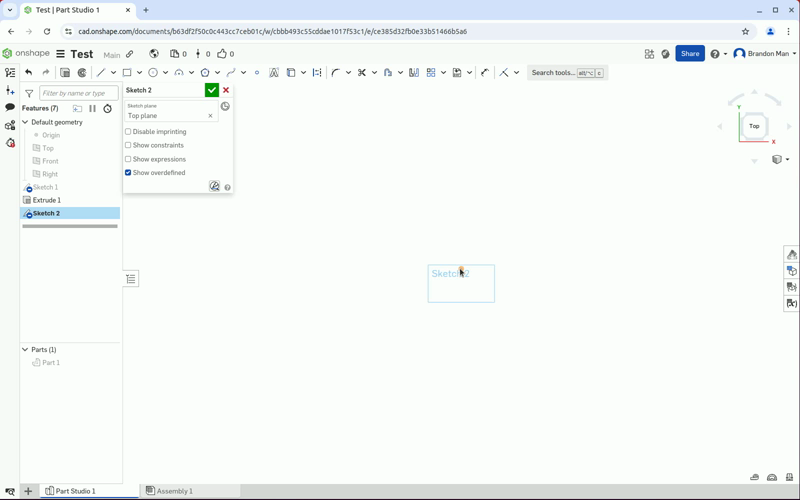
scroll(6)
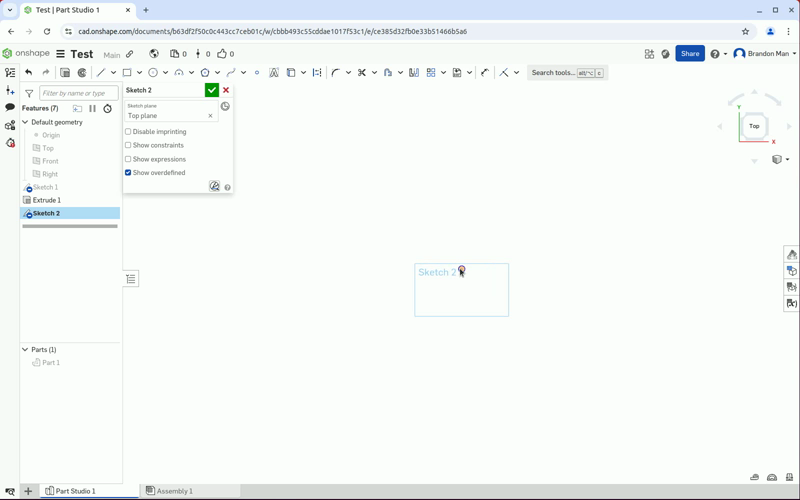
scroll(6)
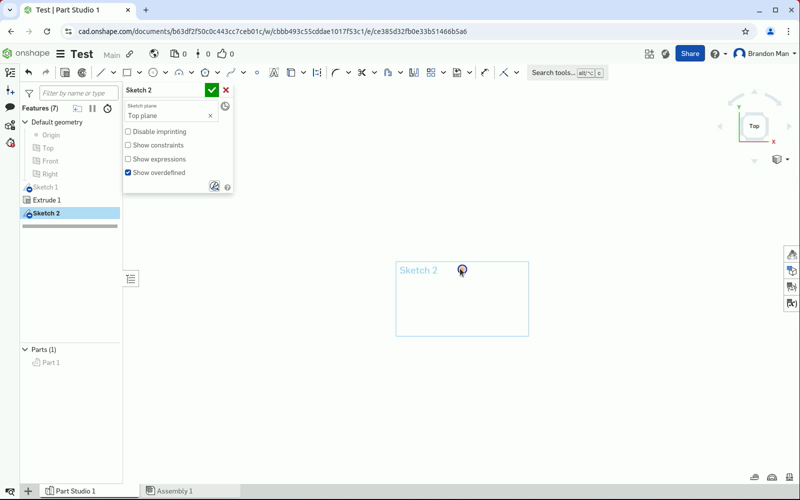
scroll(6)
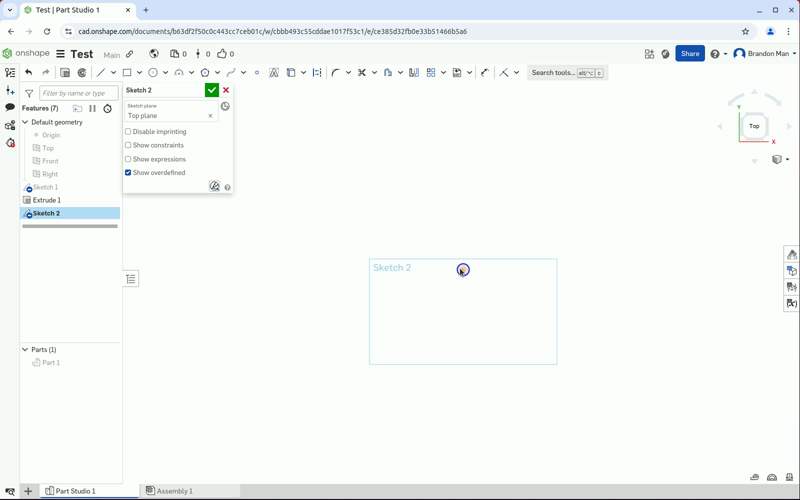
scroll(6)
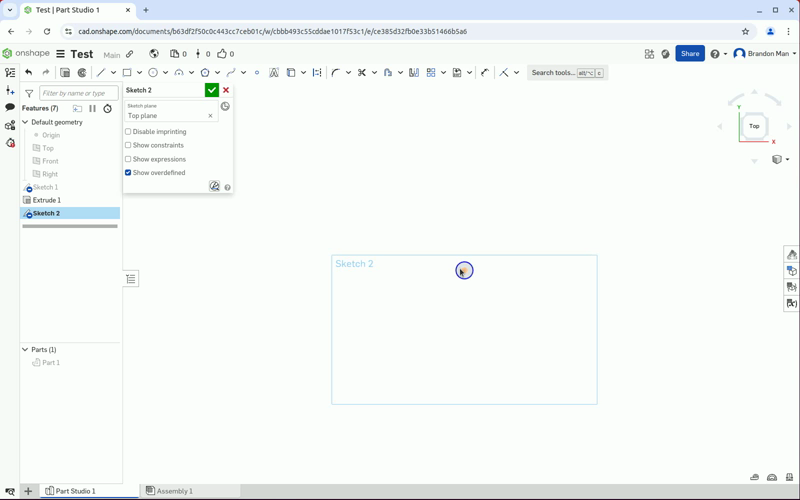
scroll(6)
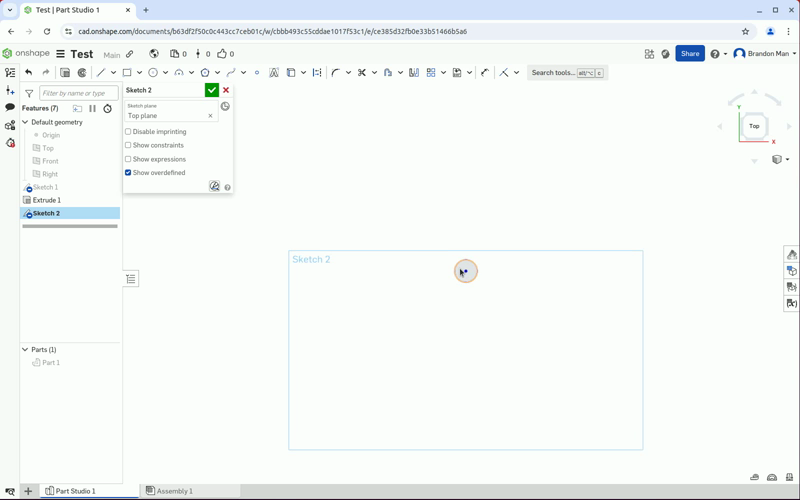
scroll(6)
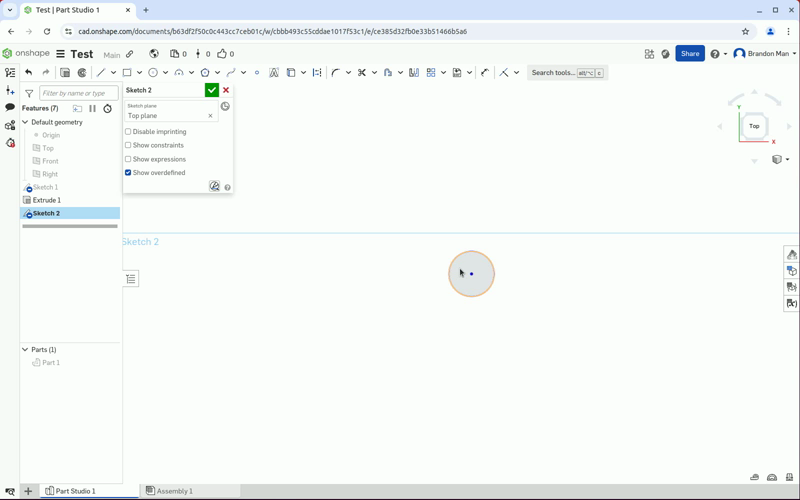
click(460, 268)
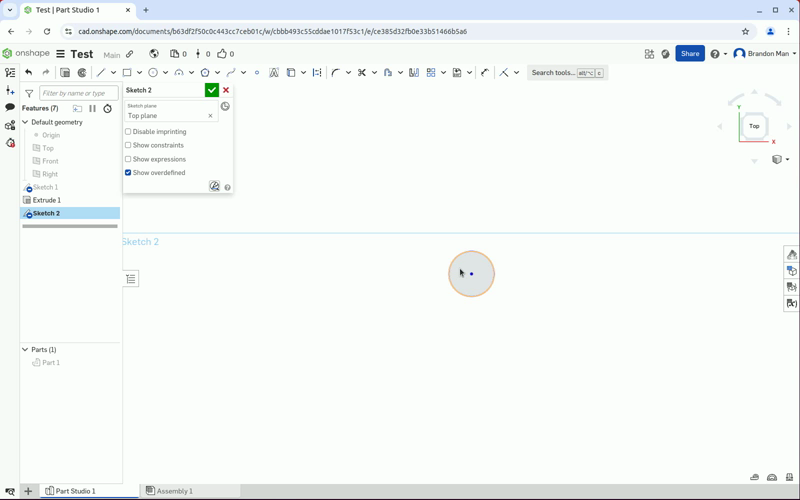
scroll(-6)
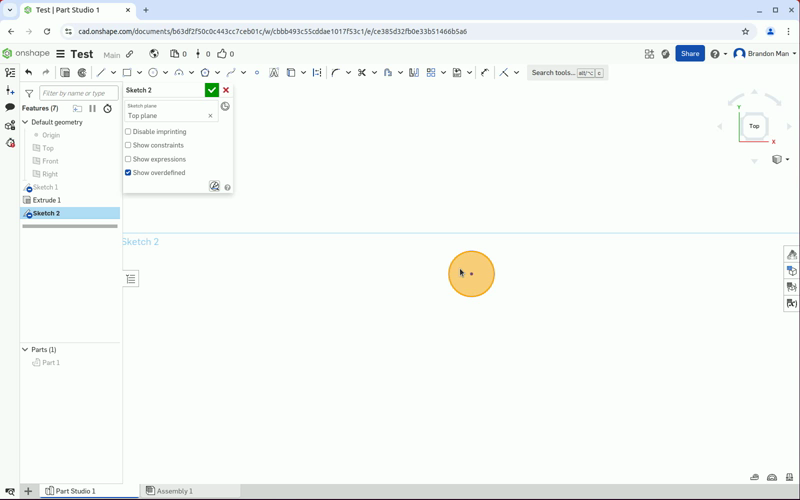
scroll(-6)
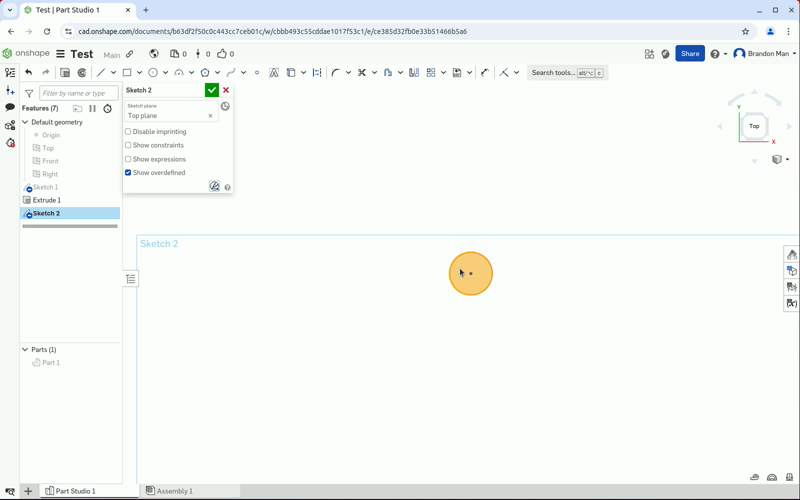
scroll(-6)
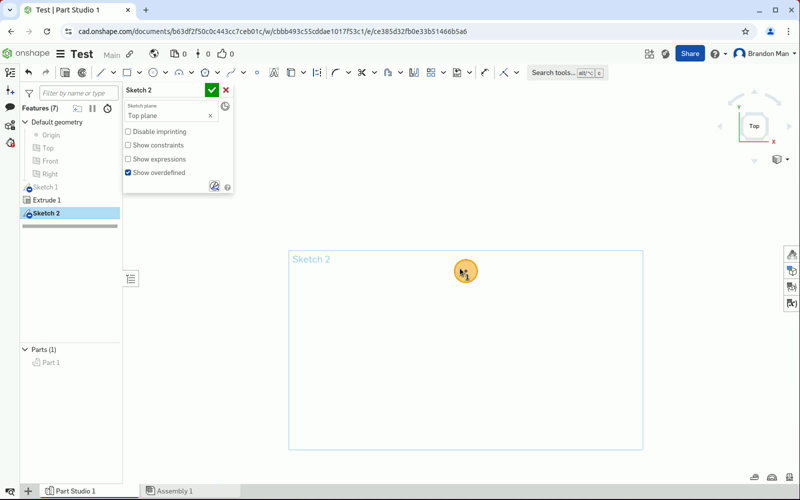
scroll(-6)
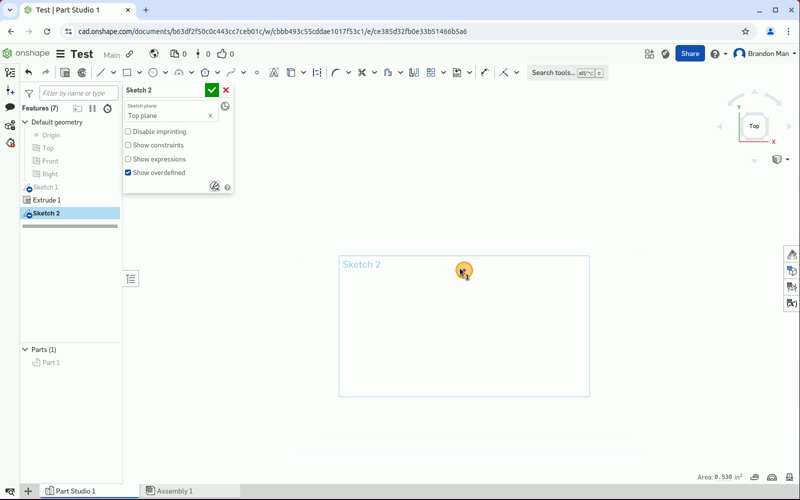
scroll(-6)
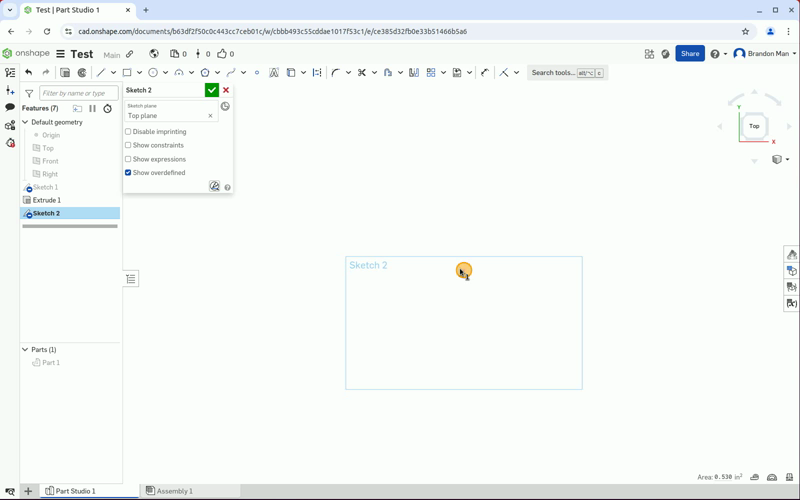
scroll(-6)
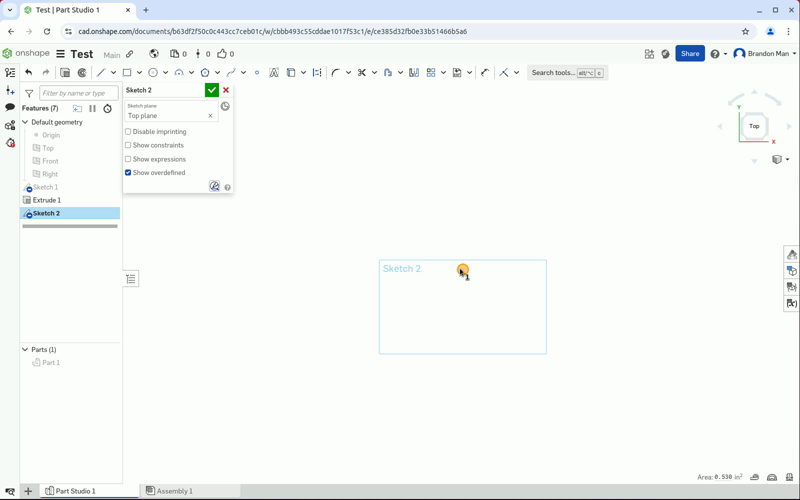
scroll(-6)
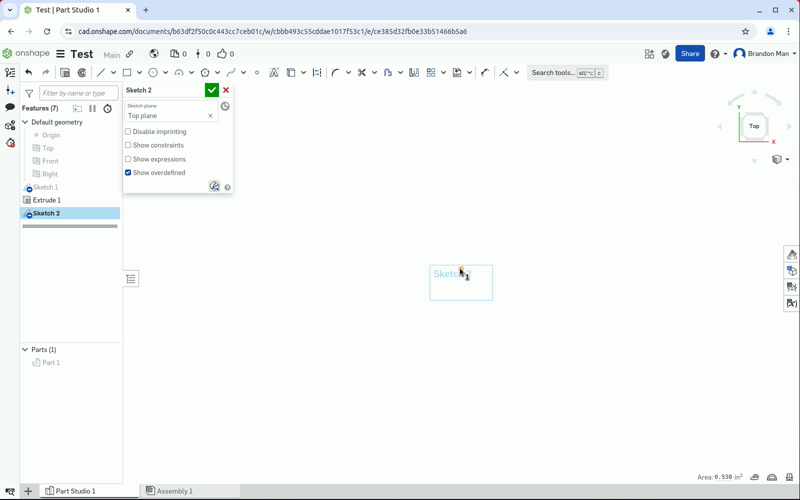
mouse_move(73, 352)
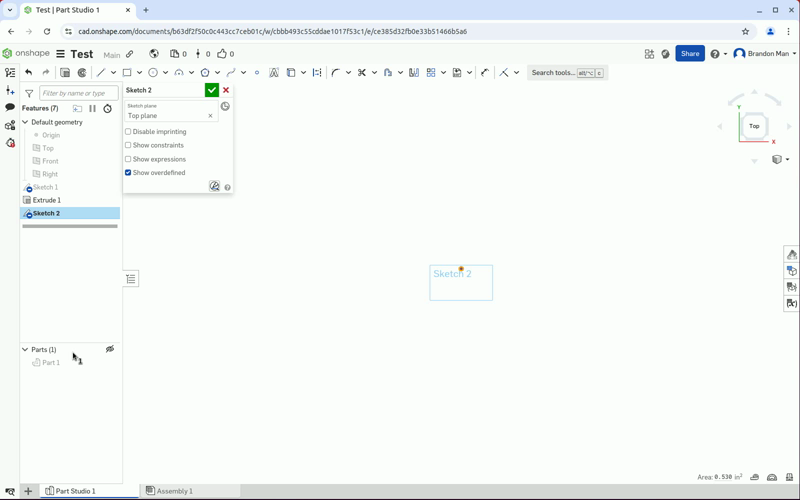
key(shift+y)
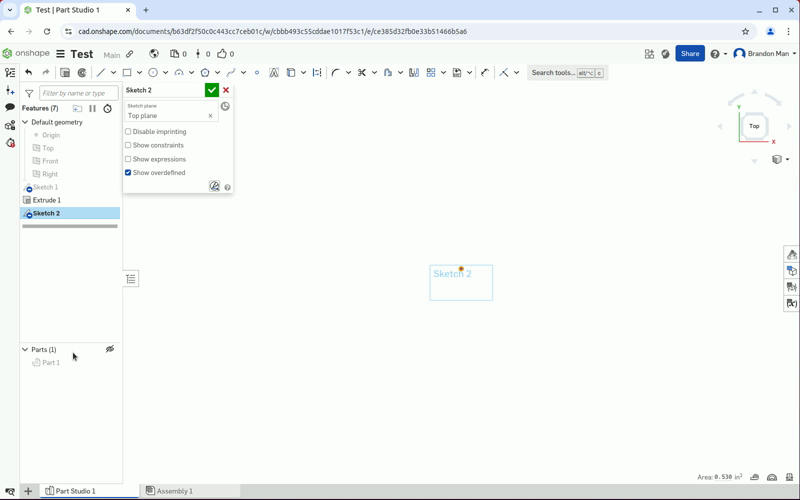
key(shift+e)
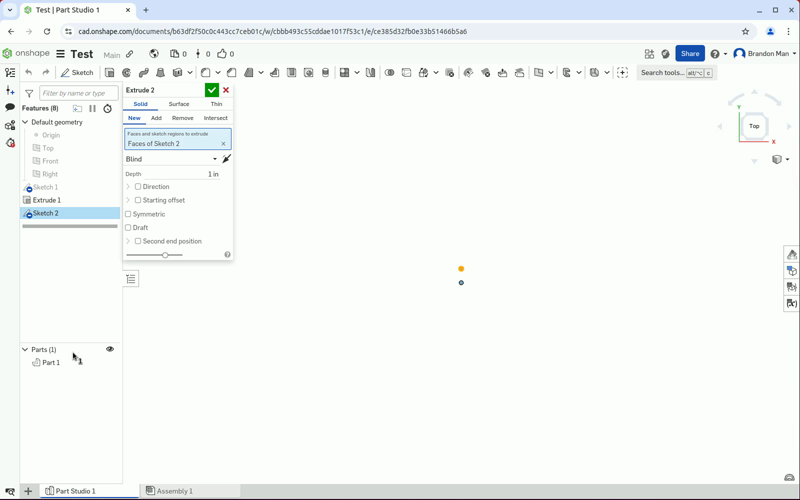
mouse_move(143, 106)
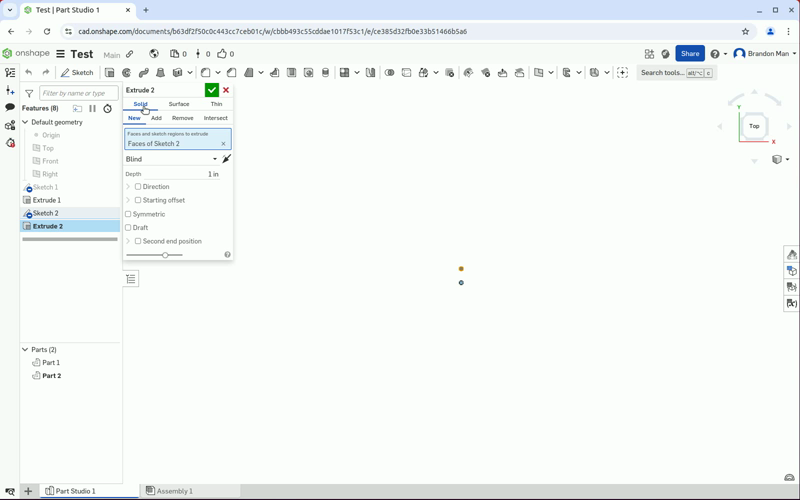
click(143, 106)
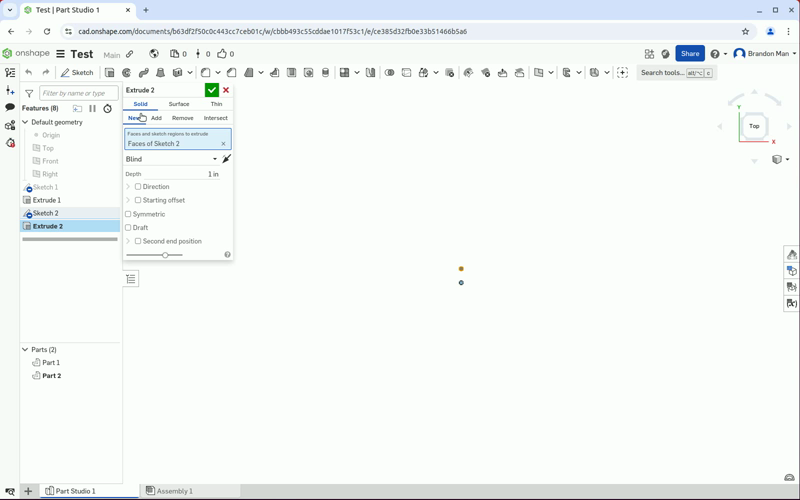
mouse_move(137, 120)
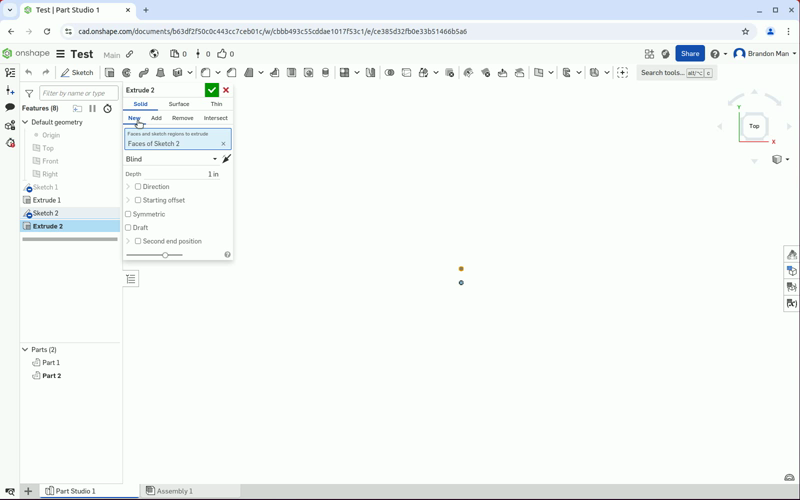
click(137, 120)
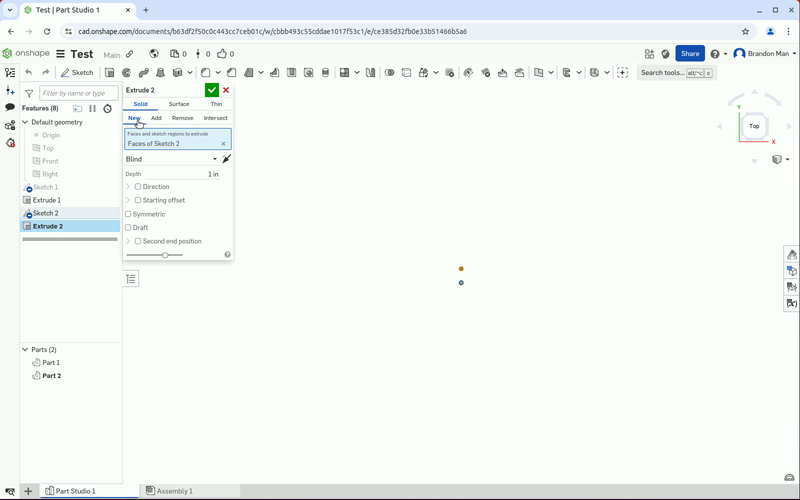
key(tab, 4)
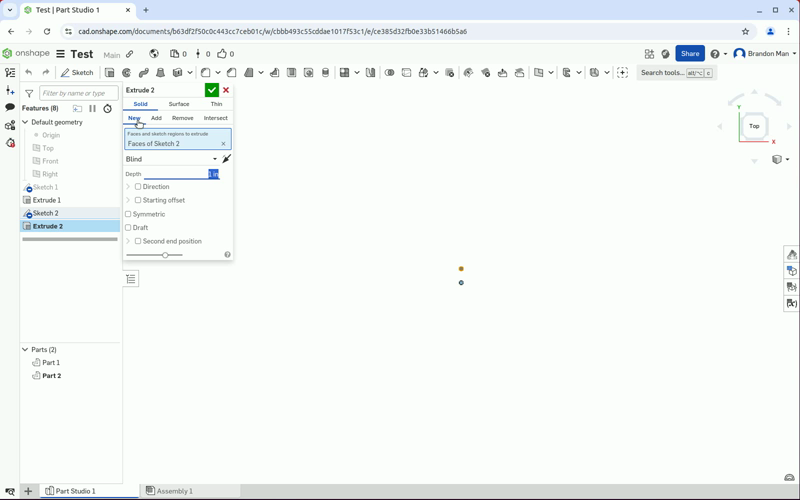
text(23.108)
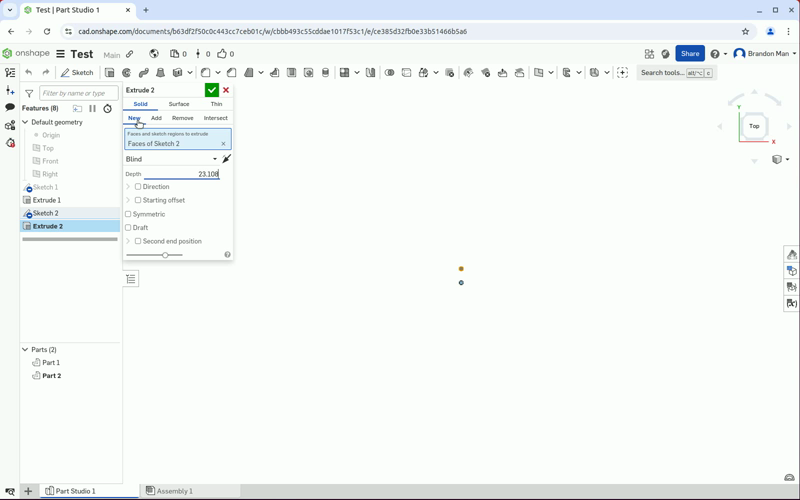
key(enter)
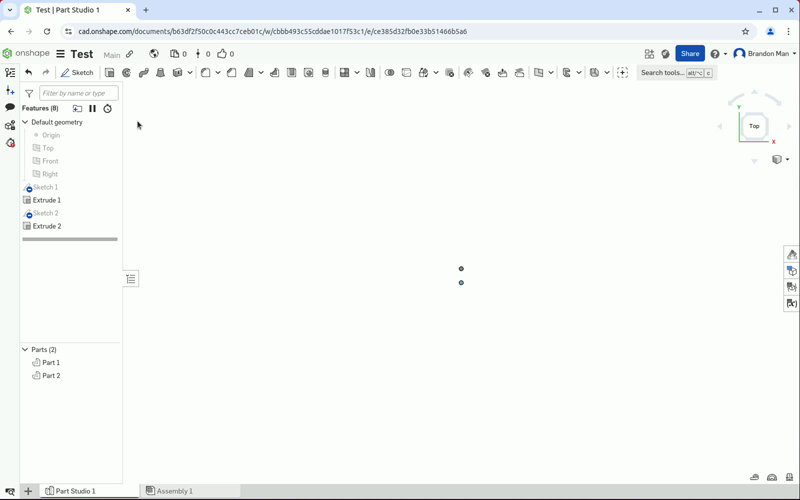
key(shift+h)
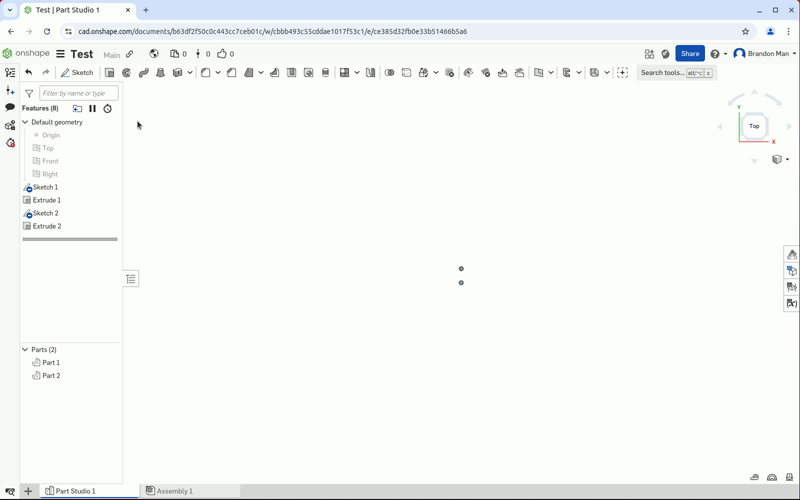
key(shift+h)
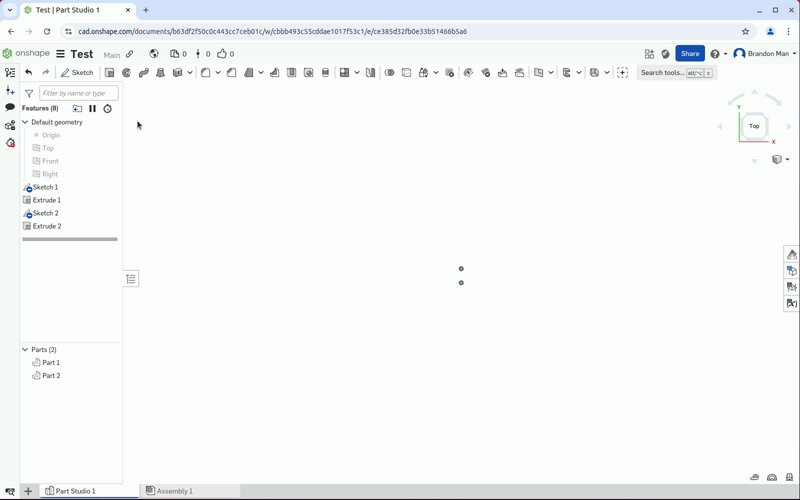
key(shift+7)
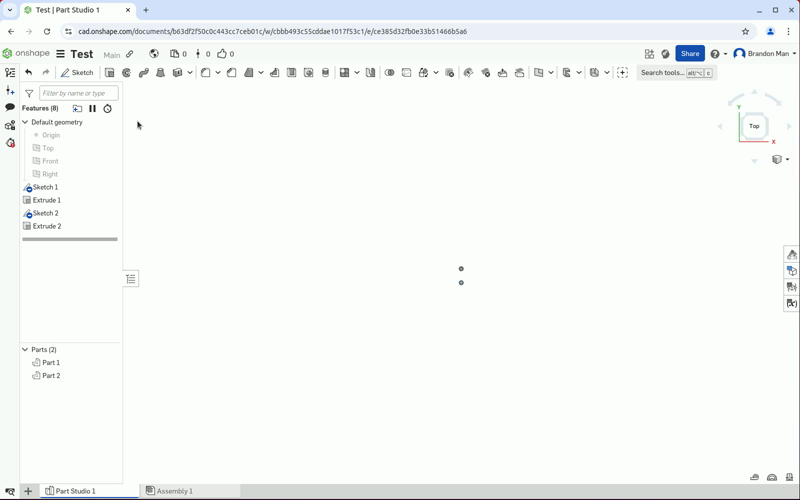
key(up, 3)
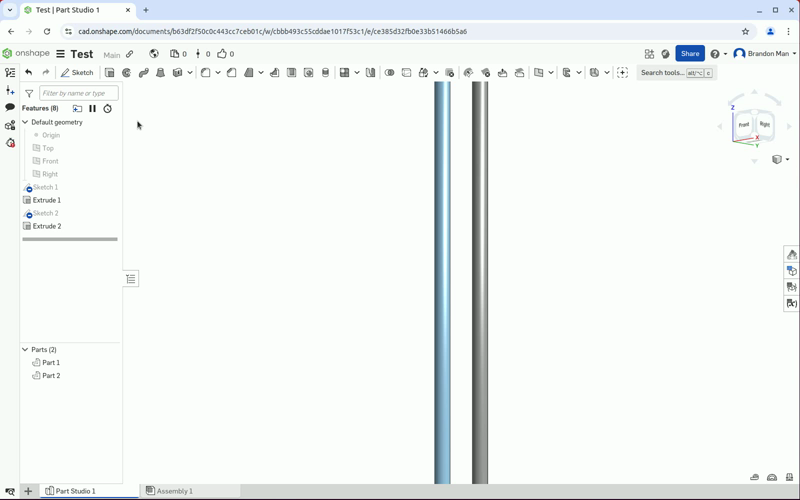
key(left, 3)
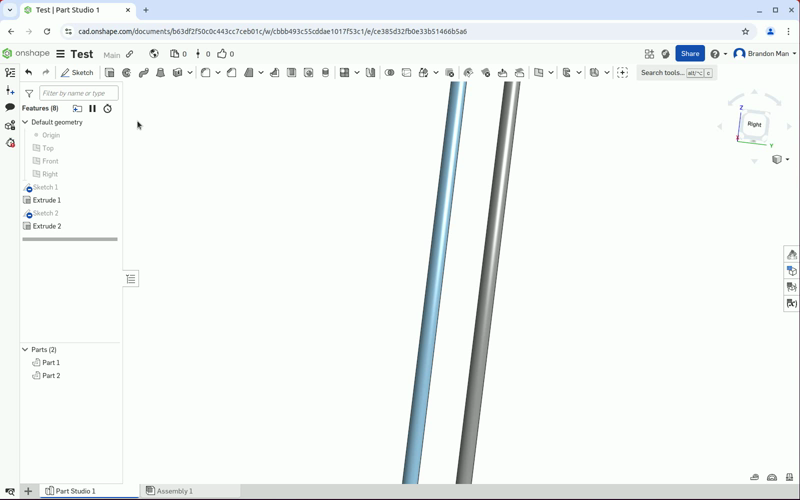
key(right, 3)
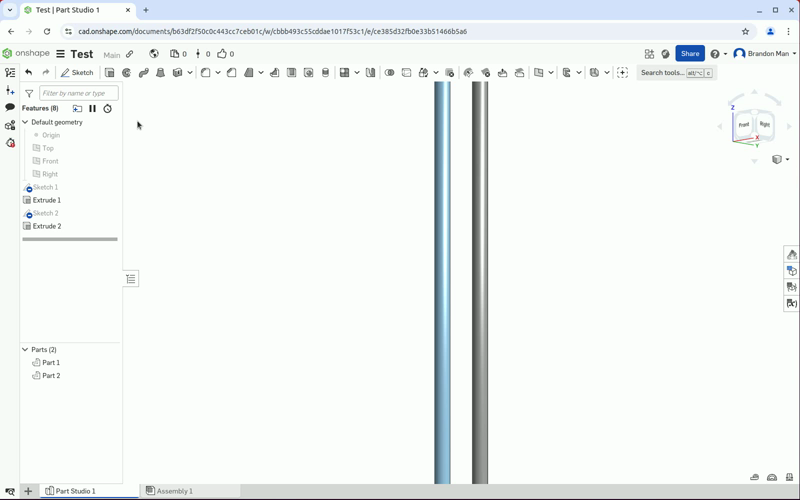
key(down, 3)
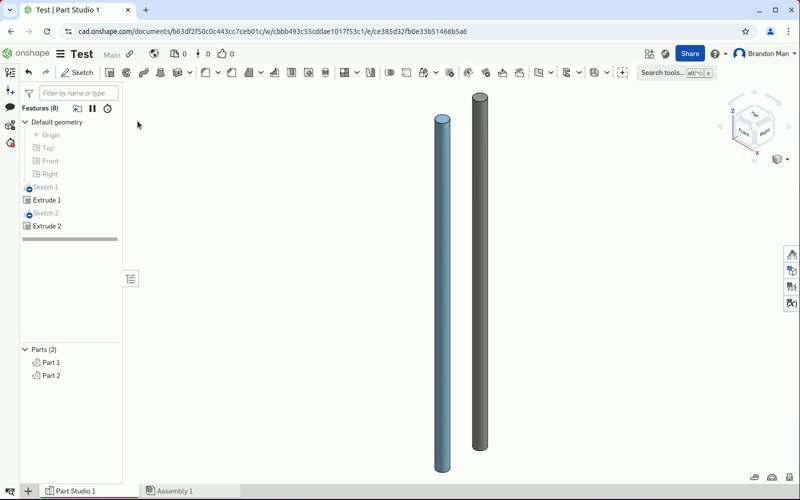
mouse_move(73, 189)
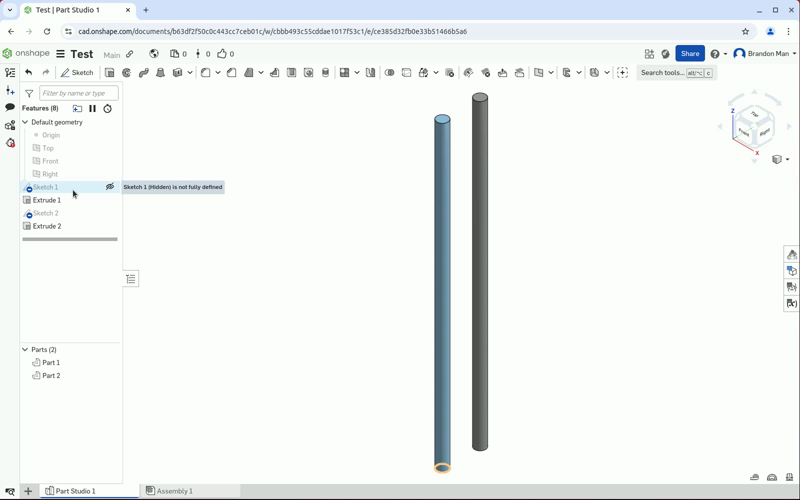
click(73, 189)